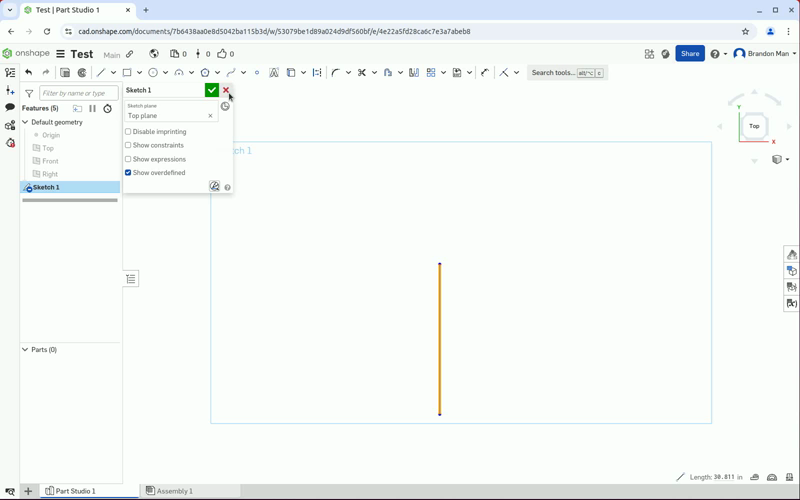
key(shift+h)
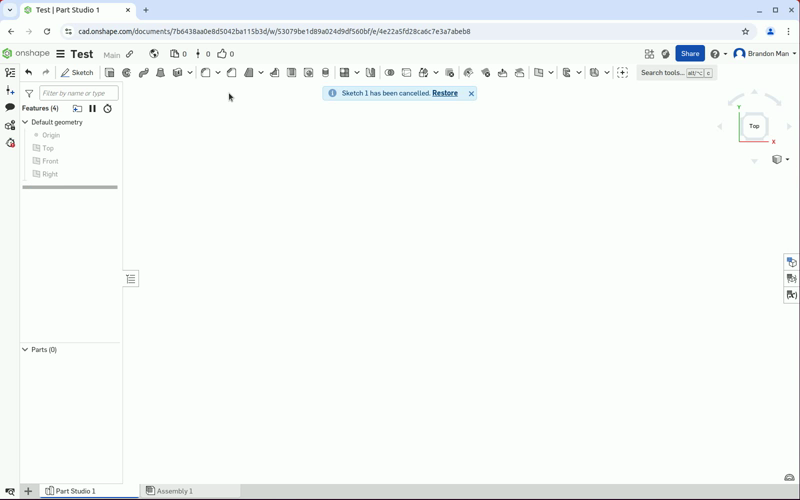
mouse_move(73, 352)
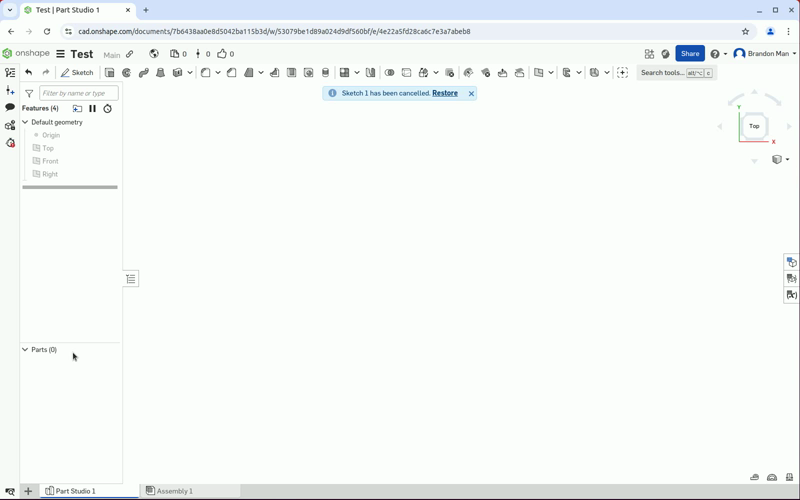
key(y)
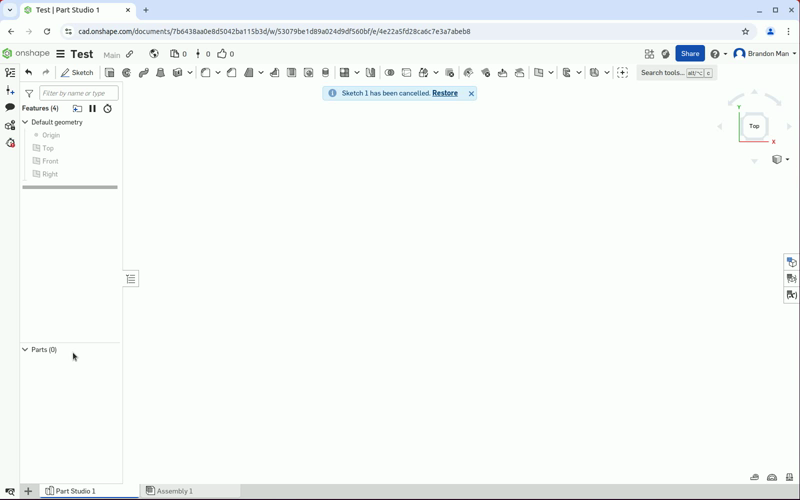
key(shift+p)
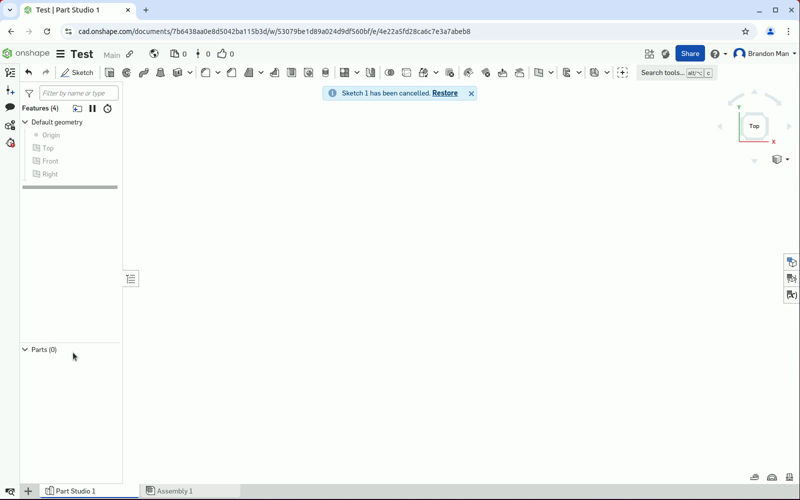
key(space)
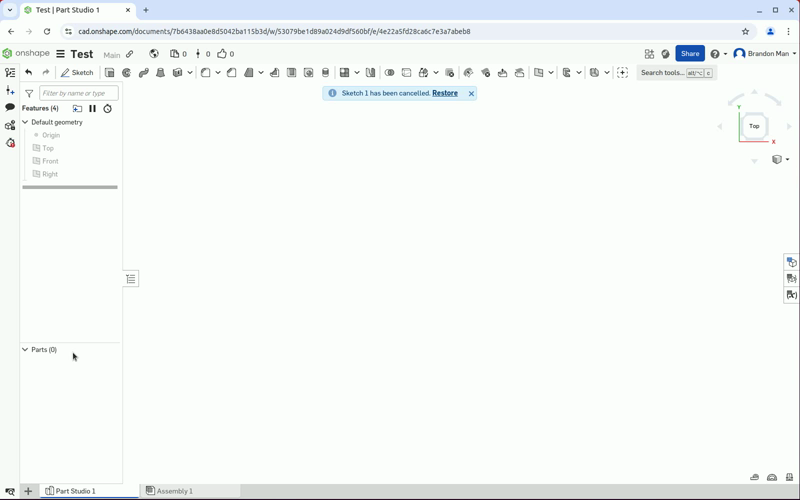
key_down(shift)
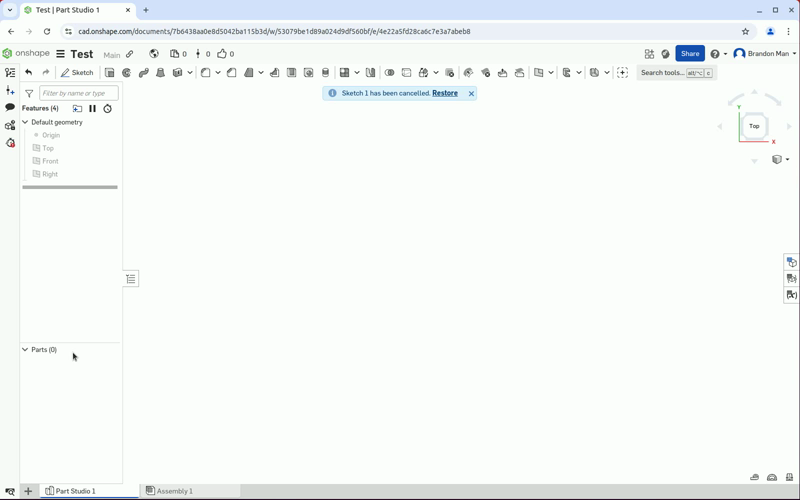
key(up)
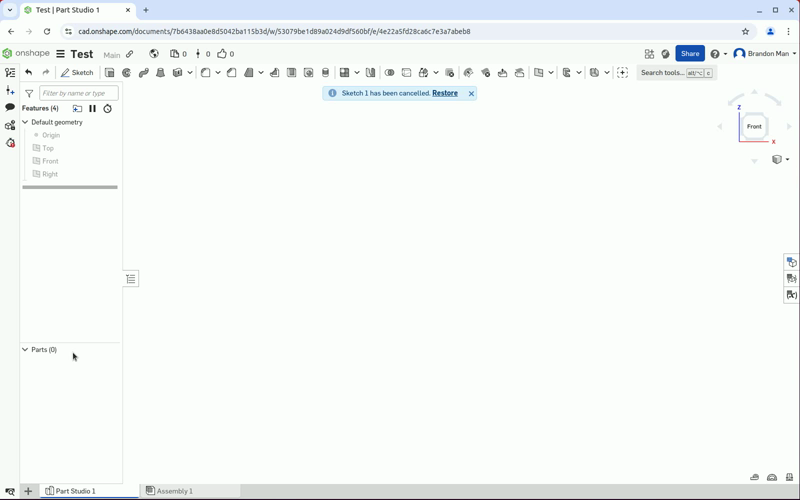
key_up(shift)
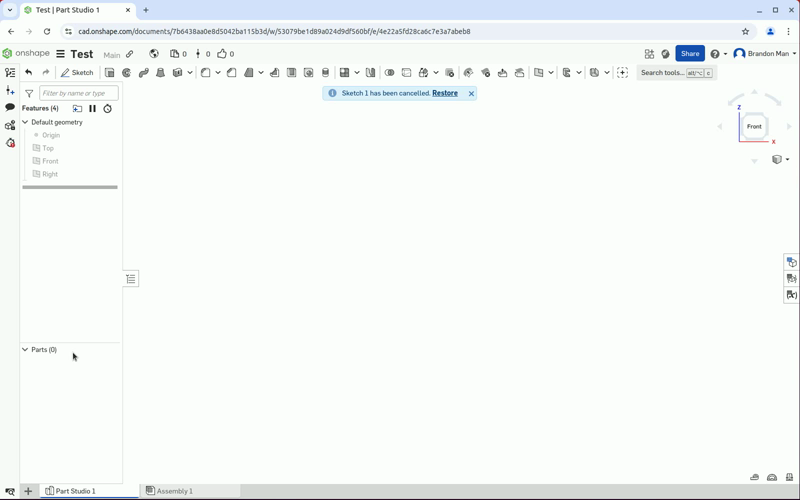
key(space)
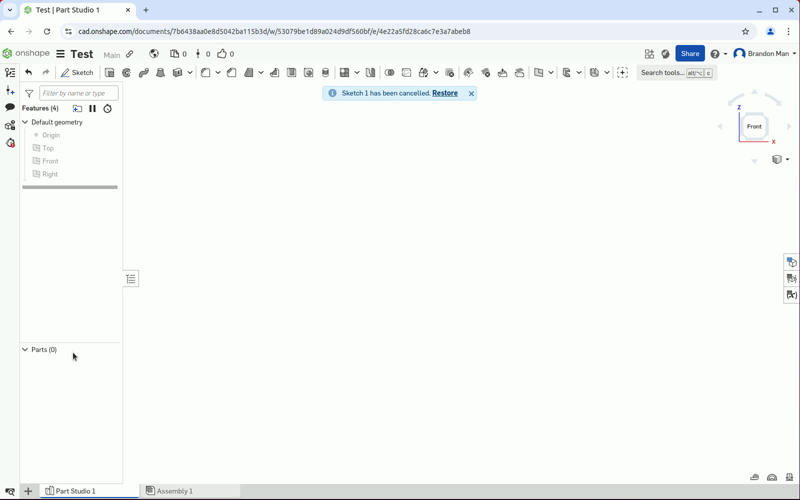
key_down(shift)
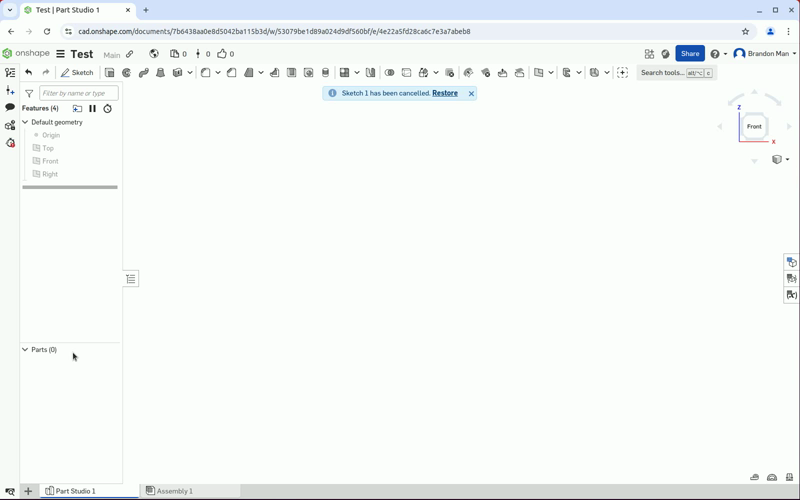
key(left)
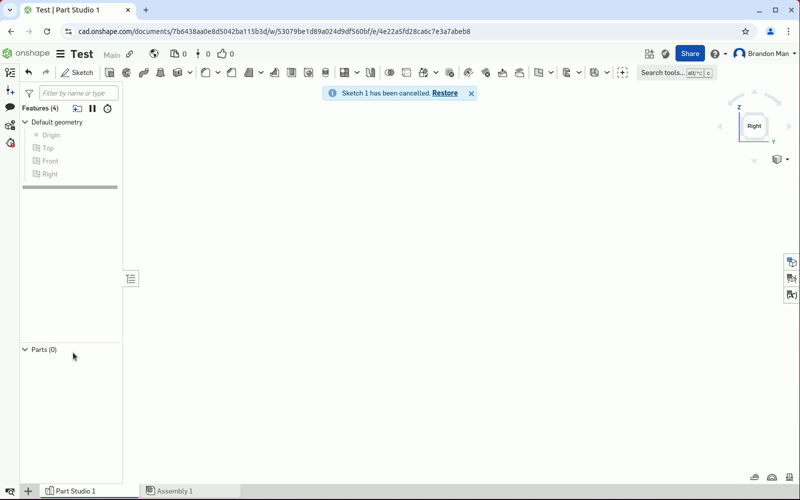
key_up(shift)
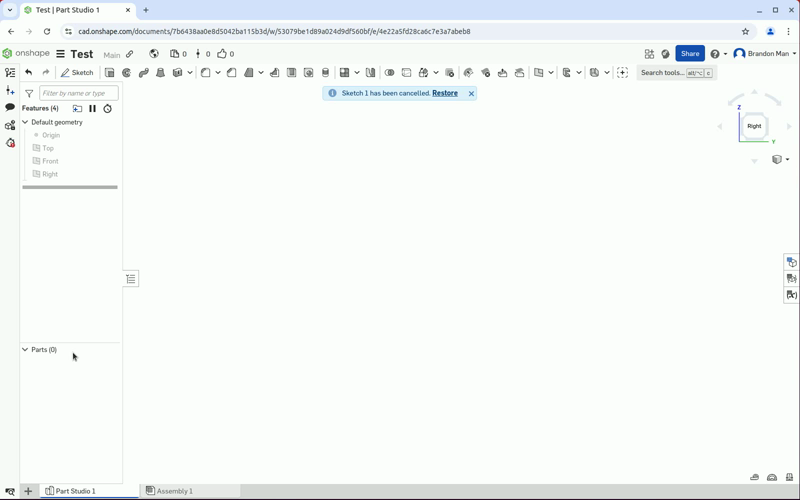
mouse_move(73, 352)
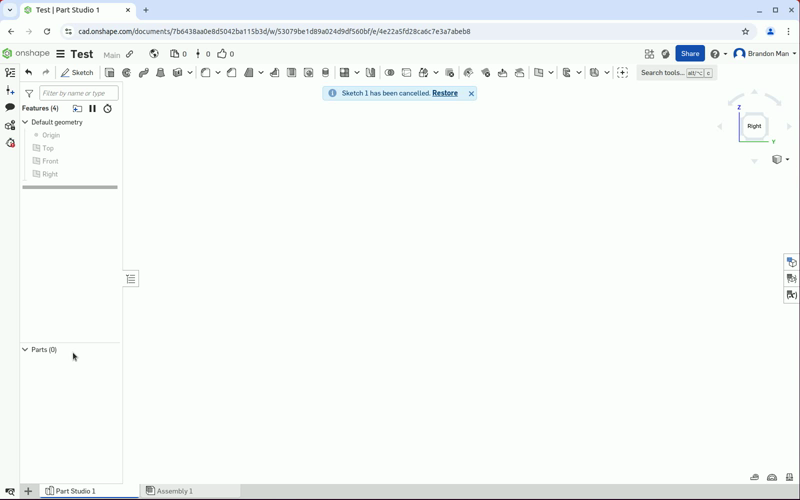
key(shift+y)
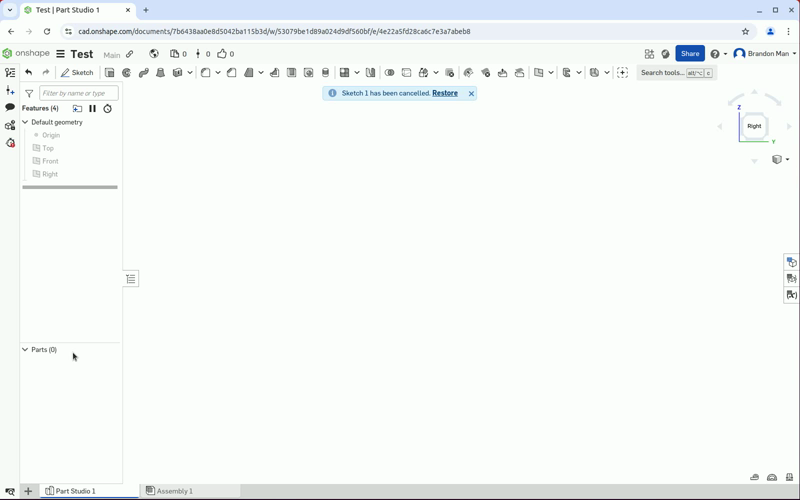
key(shift+s)
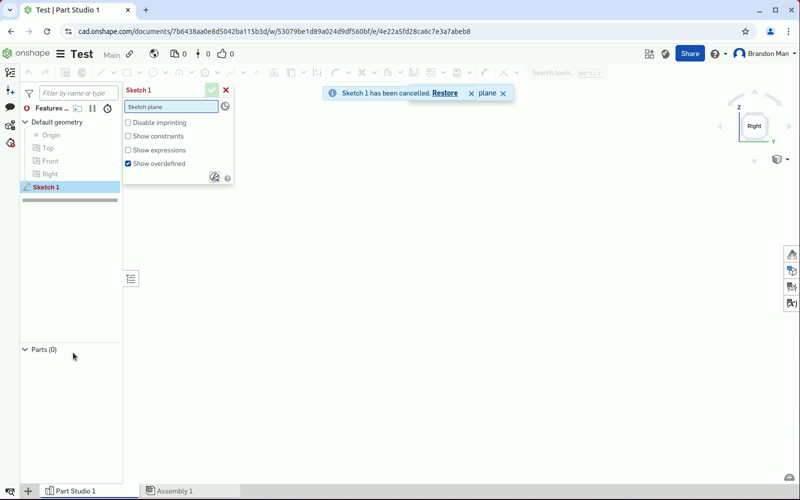
mouse_move(73, 176)
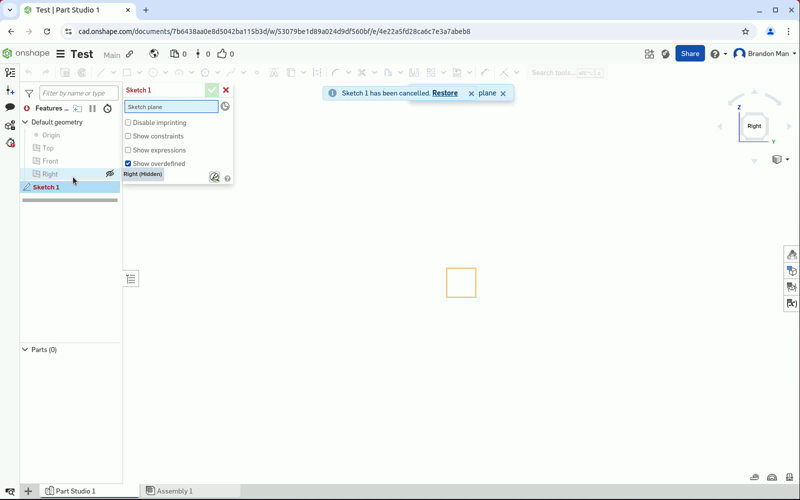
click(73, 176)
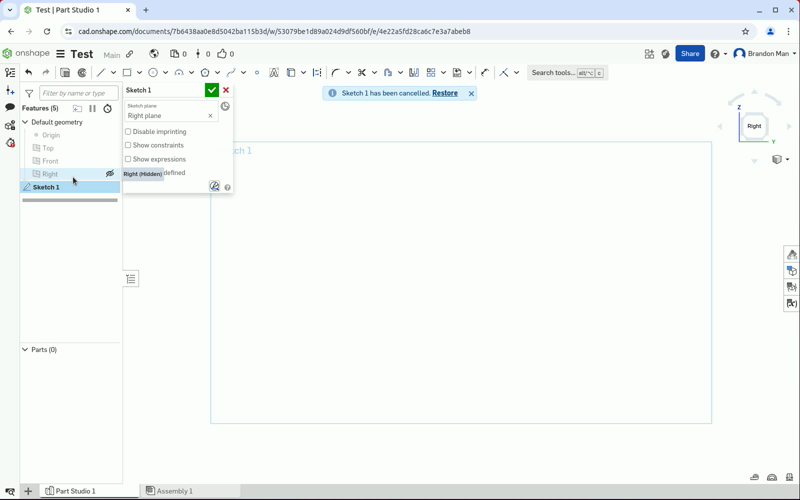
mouse_move(73, 352)
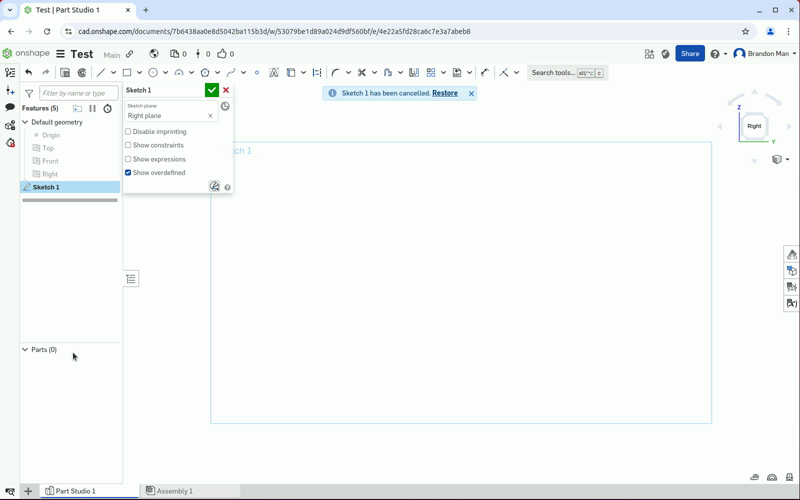
key(y)
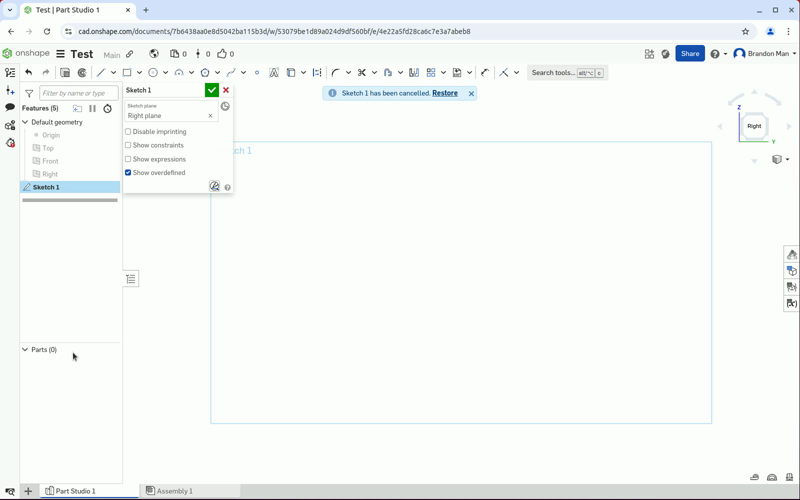
key(l)
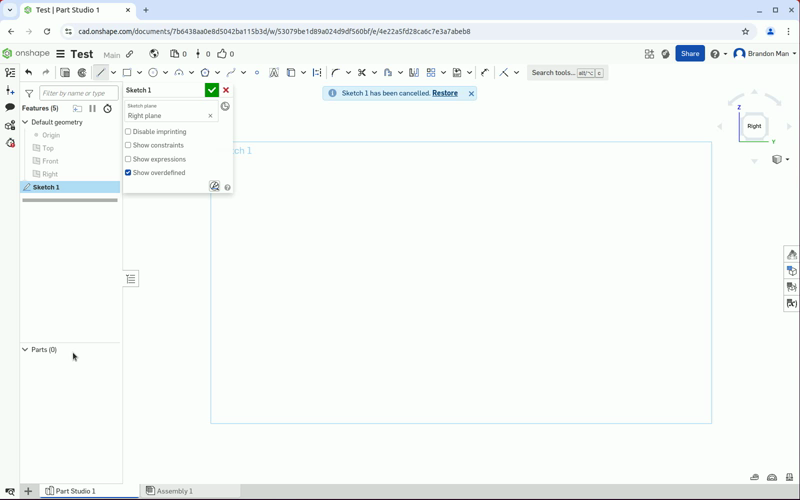
key_down(shift)
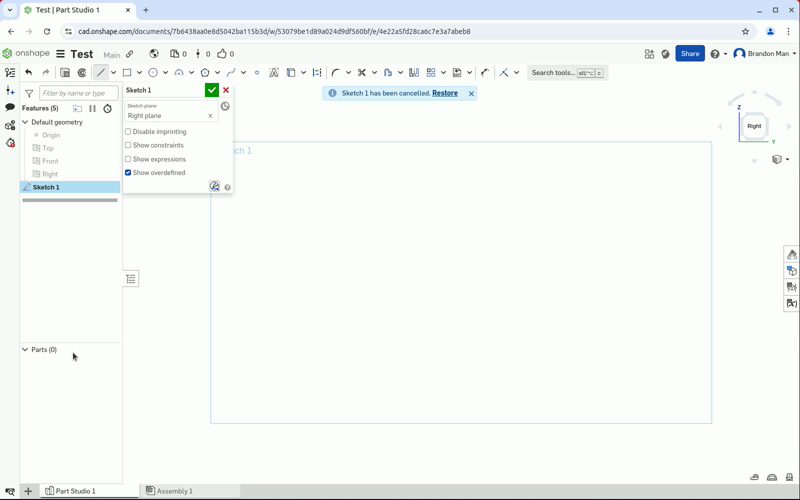
mouse_move(432, 395)
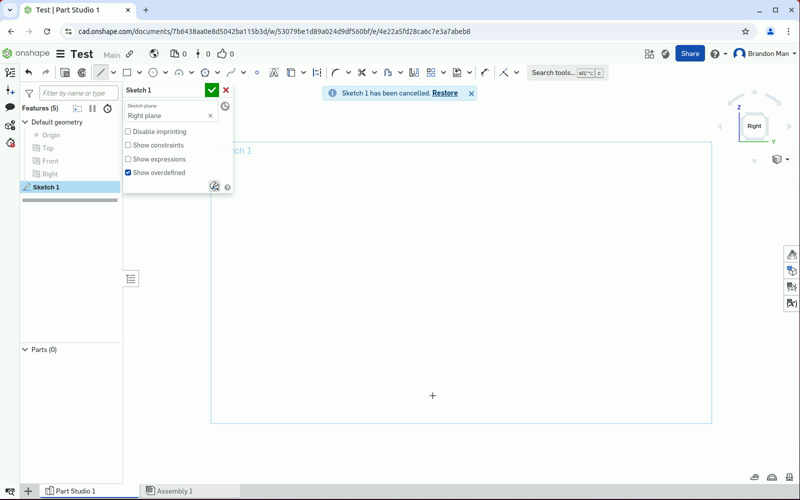
click(432, 395)
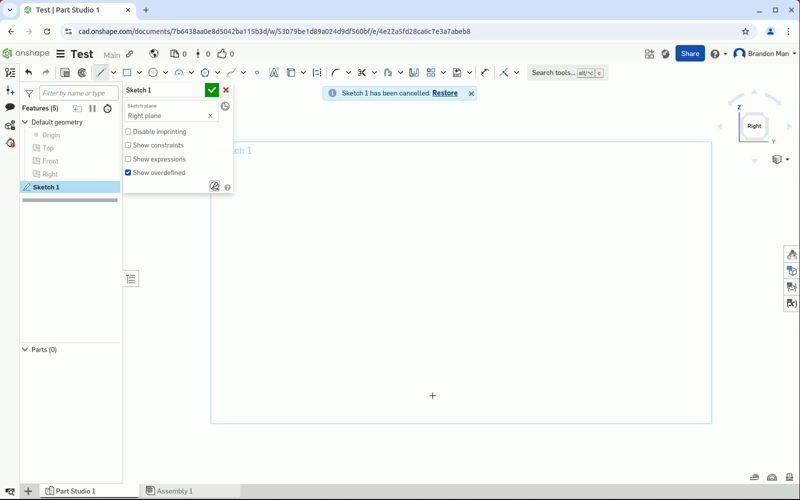
key_up(shift)
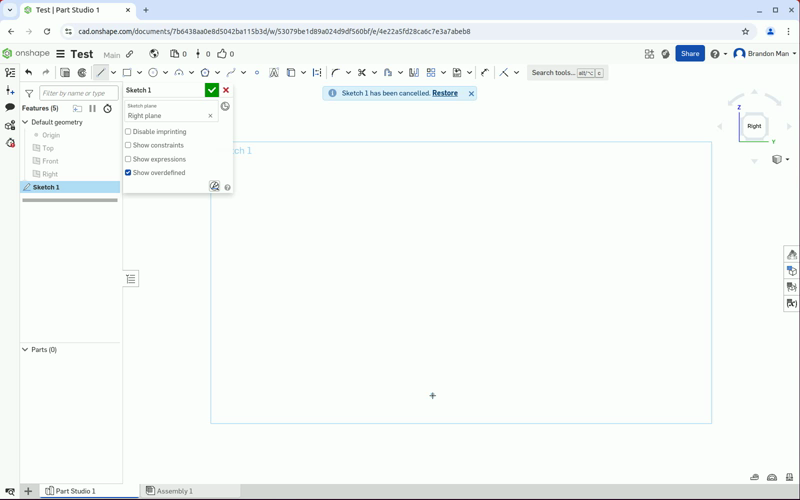
key_down(shift)
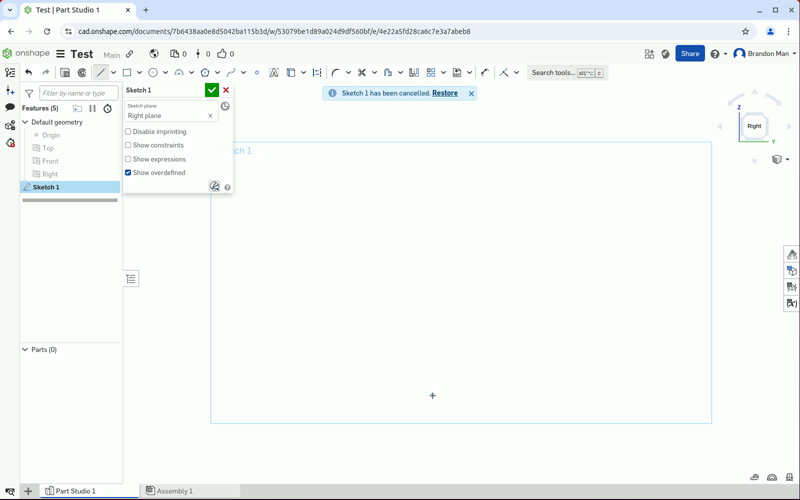
mouse_move(462, 395)
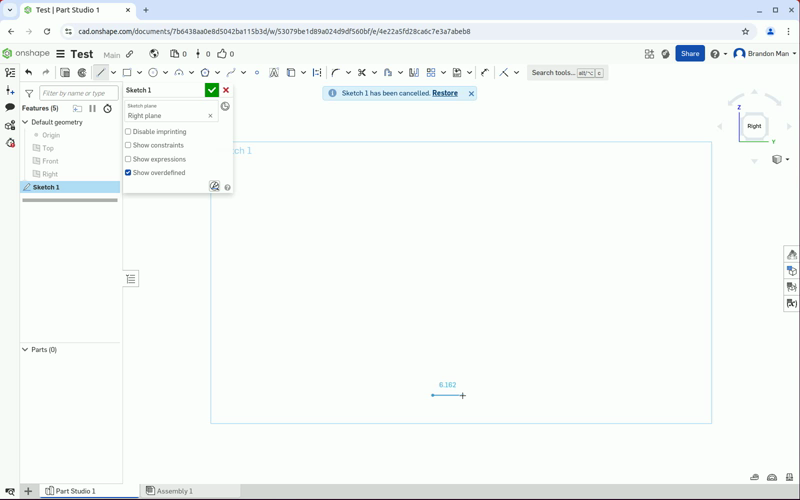
mouse_move(489, 395)
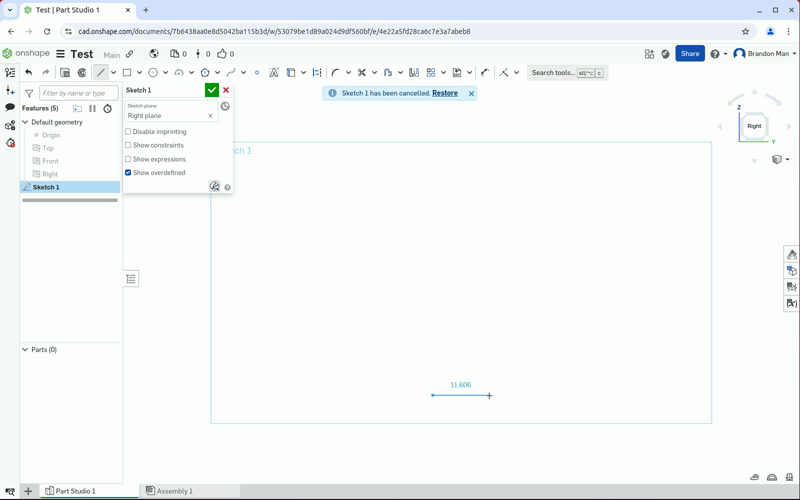
click(489, 395)
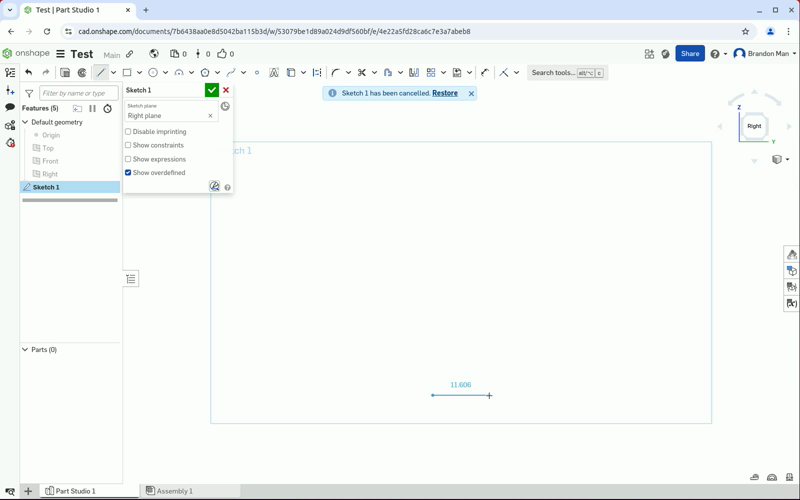
key_up(shift)
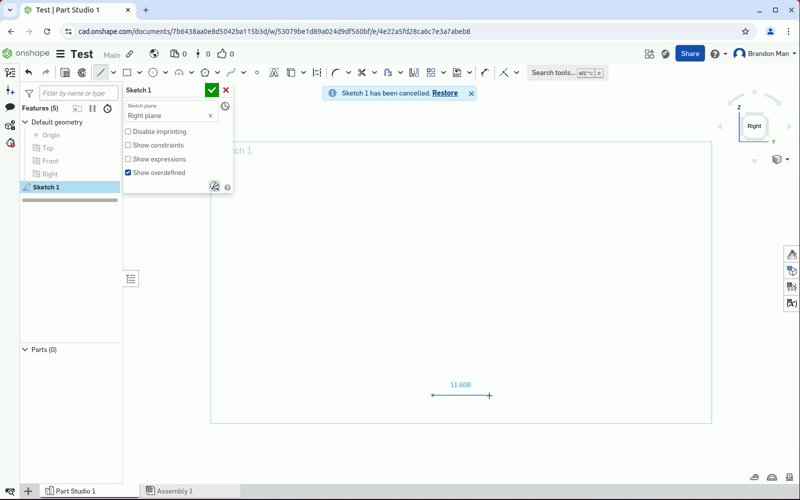
key_down(shift)
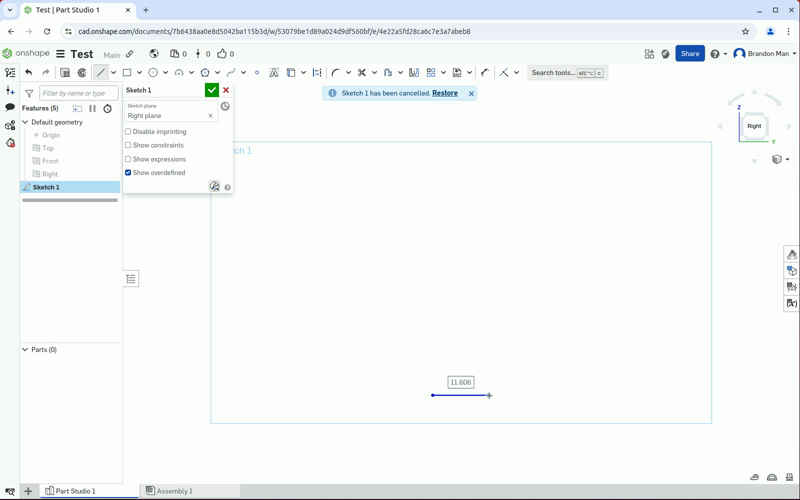
mouse_move(489, 282)
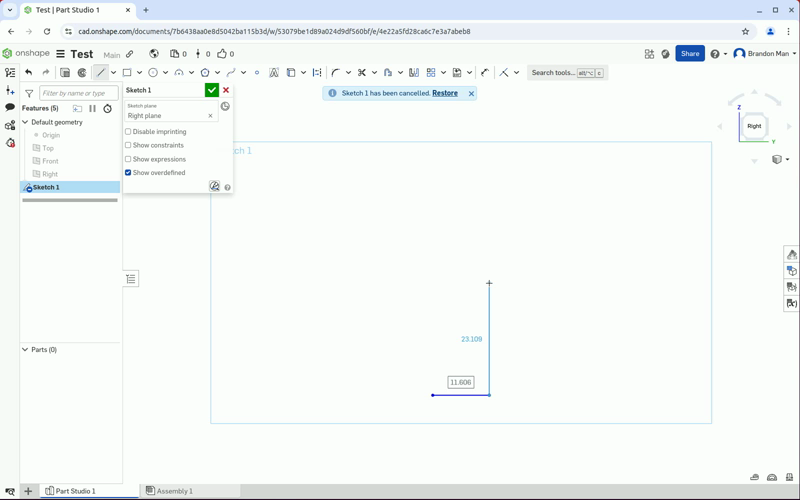
click(489, 282)
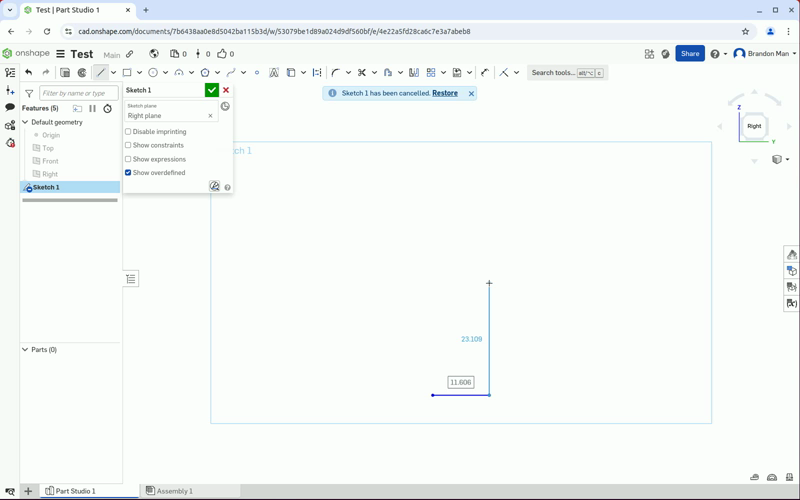
key_up(shift)
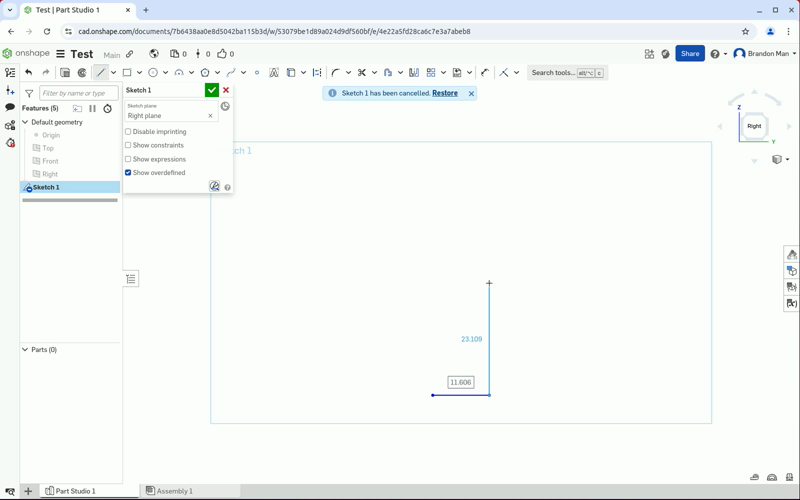
key_down(shift)
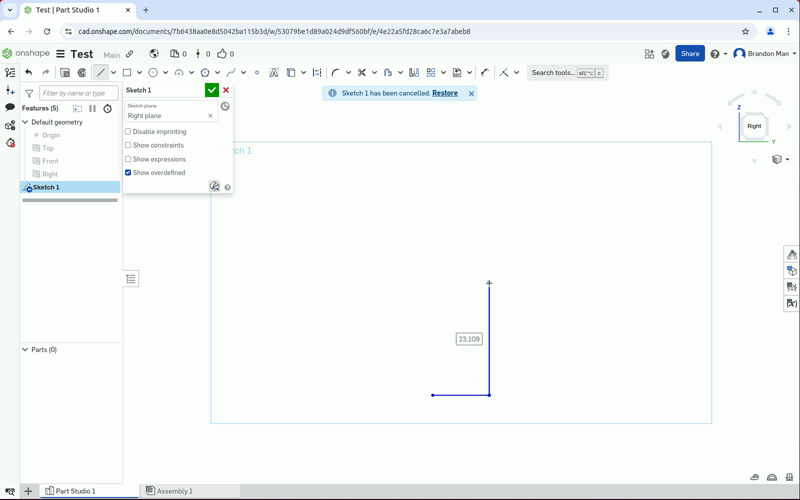
mouse_move(519, 282)
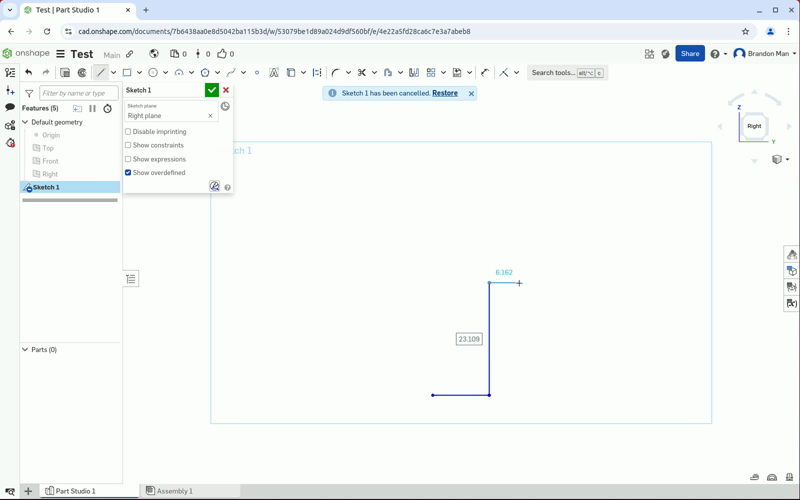
mouse_move(432, 282)
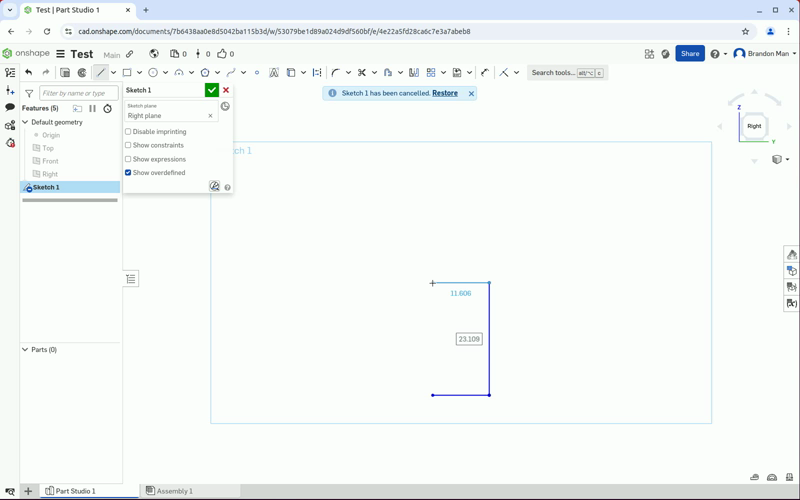
click(432, 282)
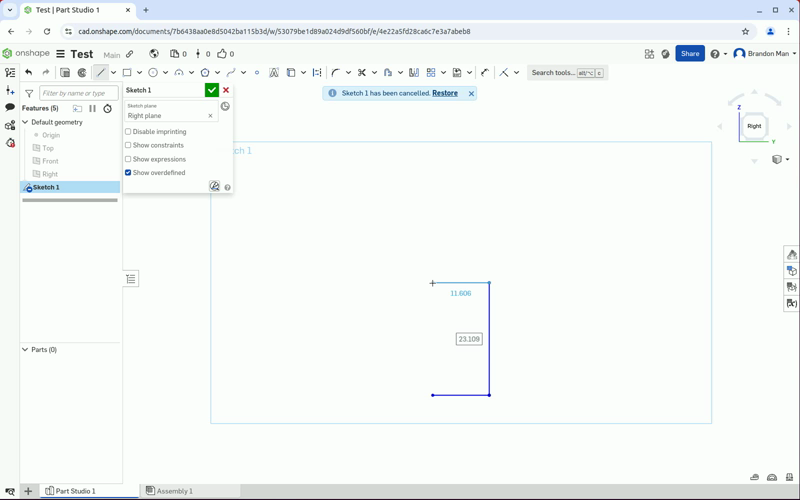
key_up(shift)
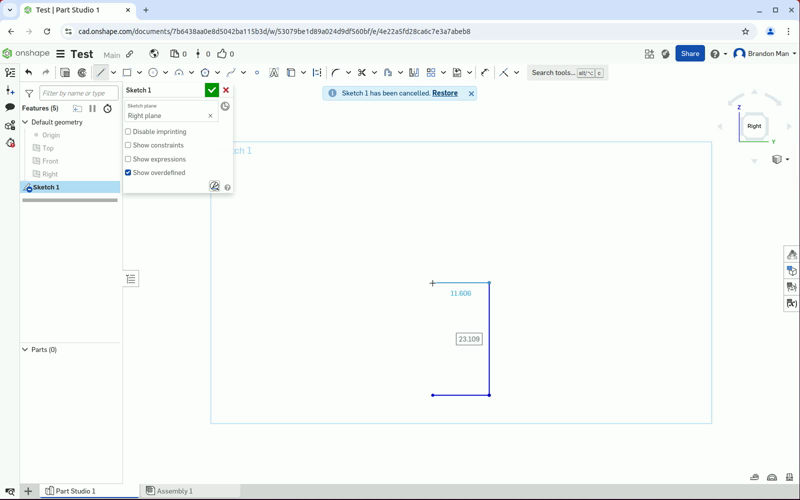
key_down(shift)
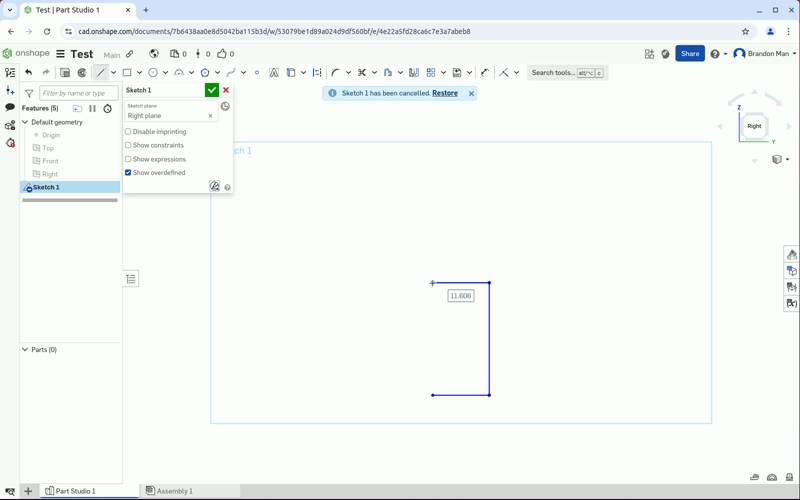
mouse_move(432, 395)
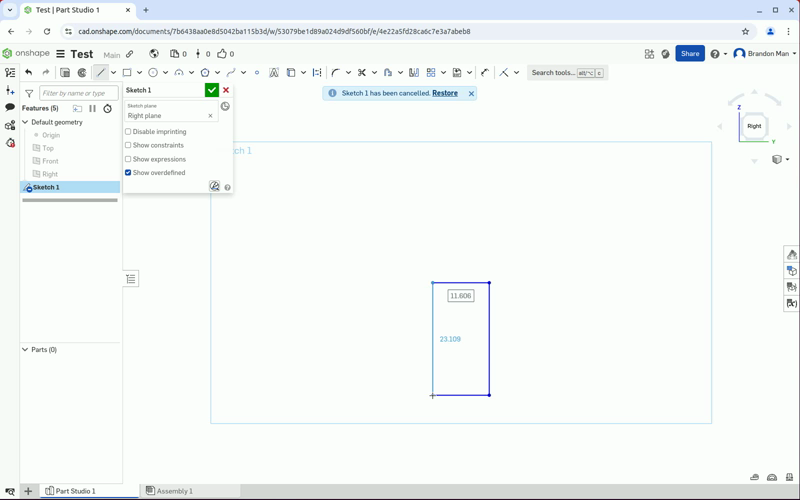
key_up(shift)
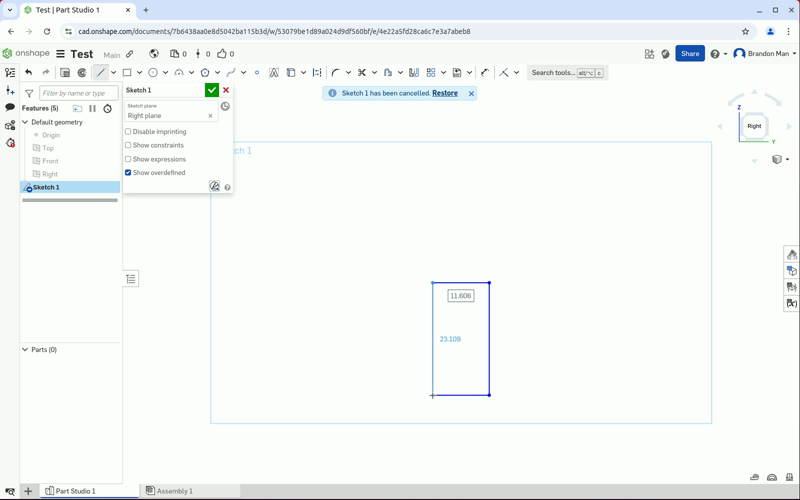
click(432, 395)
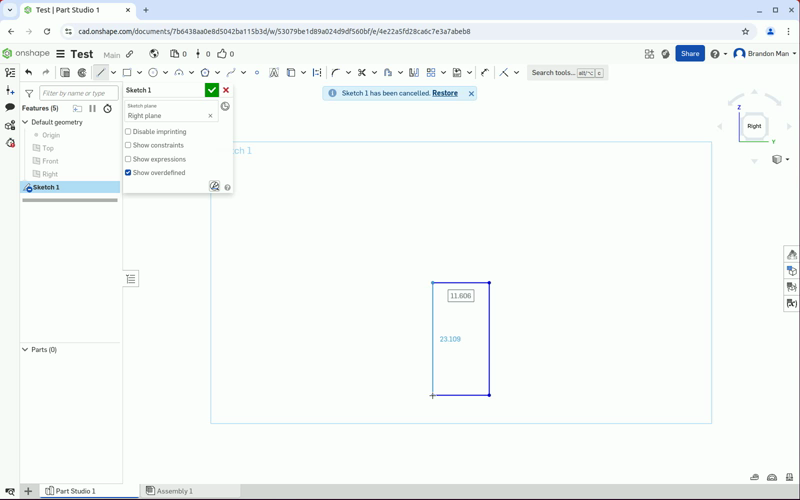
key(esc)
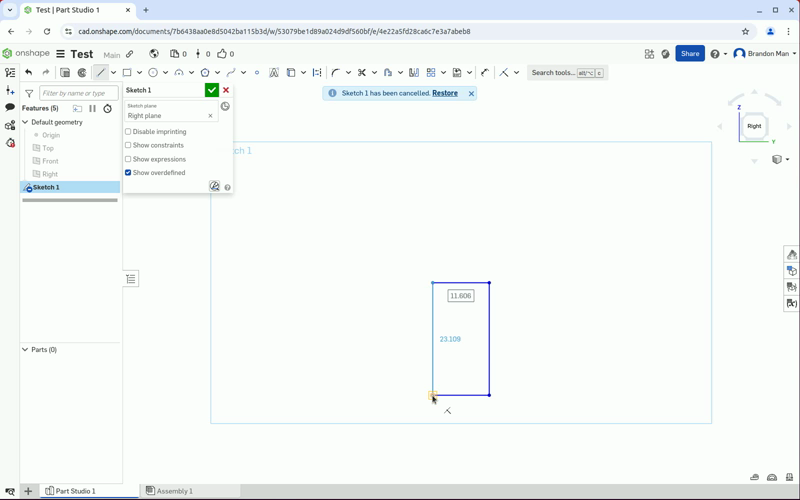
mouse_move(464, 288)
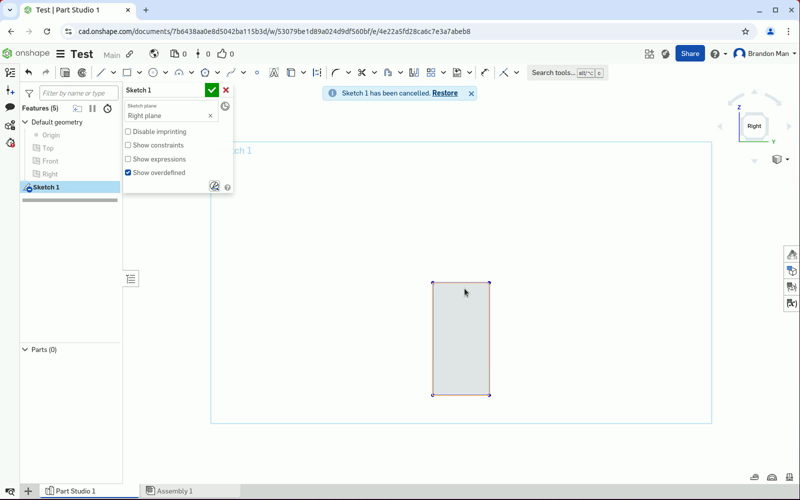
click(464, 288)
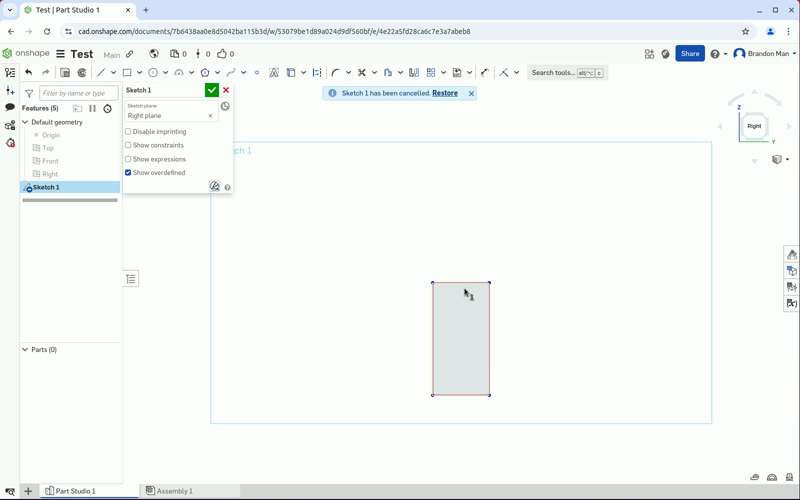
mouse_move(73, 352)
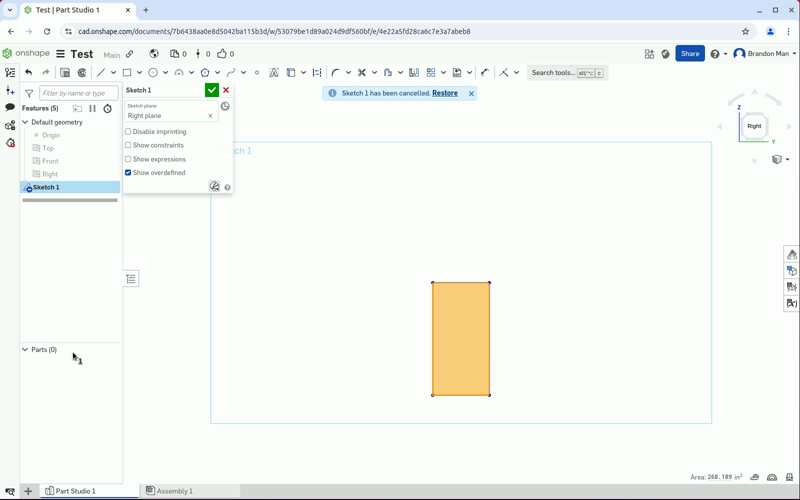
key(shift+y)
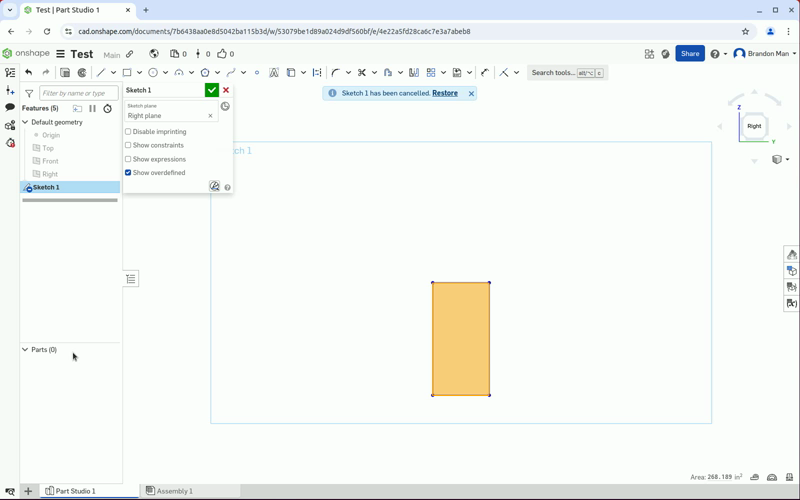
key(shift+e)
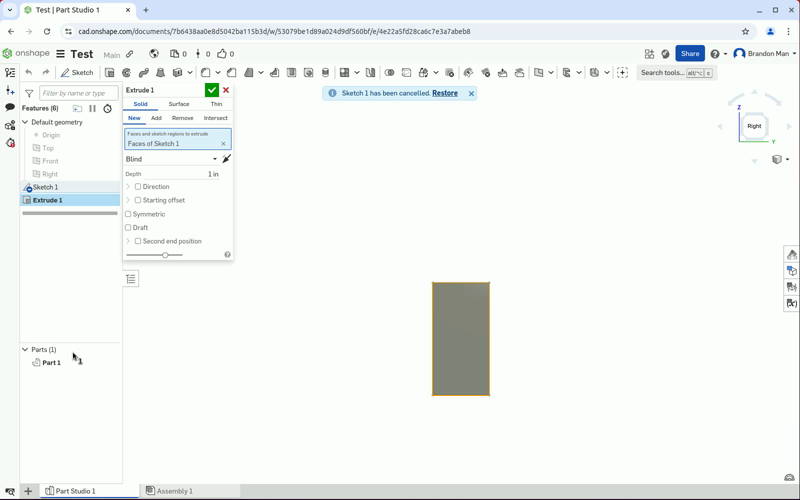
mouse_move(143, 106)
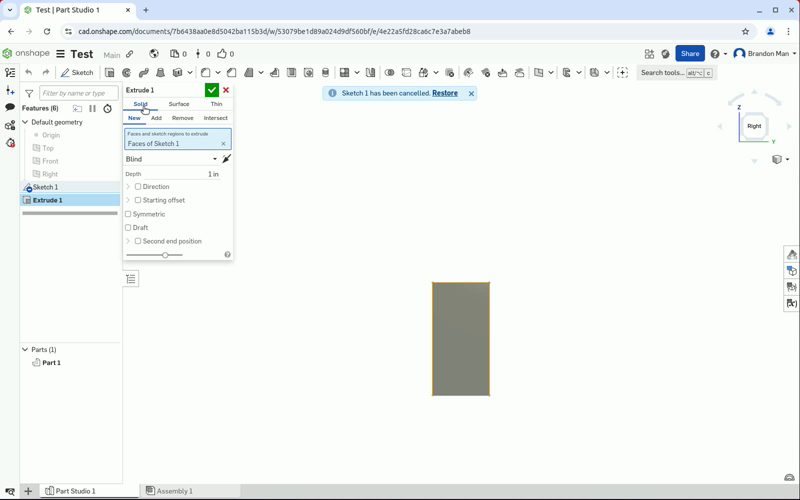
click(143, 106)
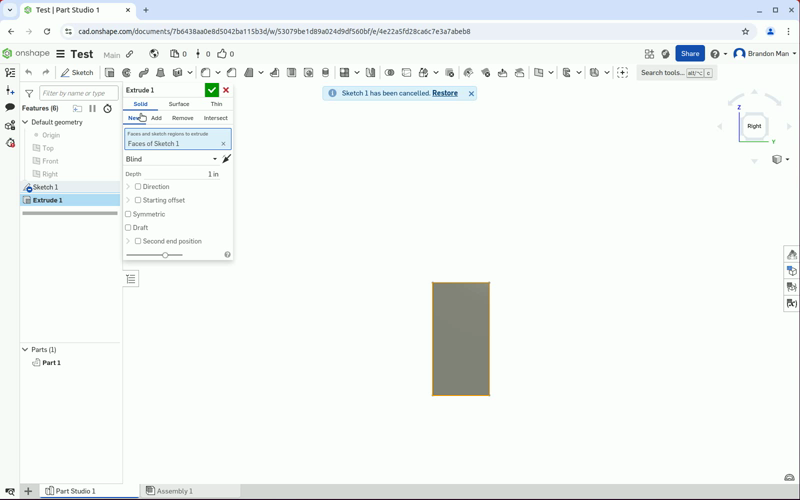
mouse_move(137, 120)
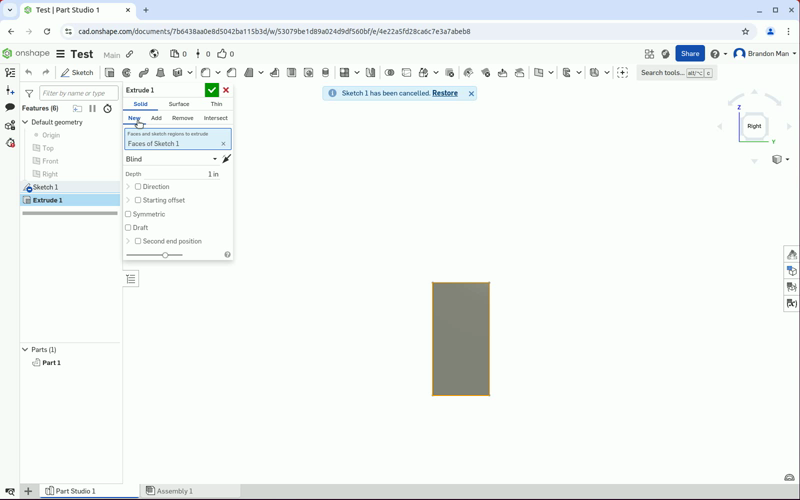
click(137, 120)
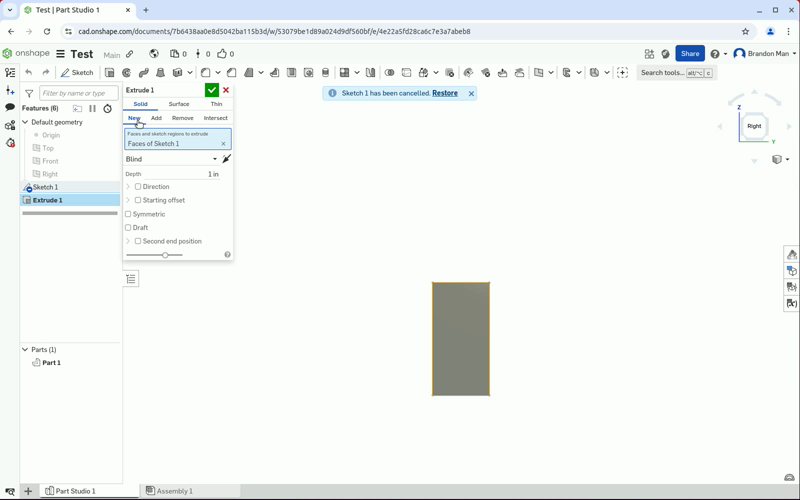
key(tab, 4)
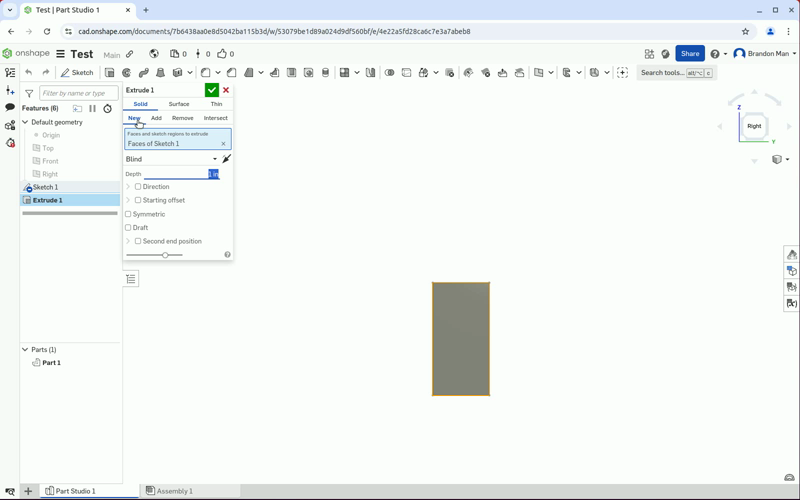
text(1.444)
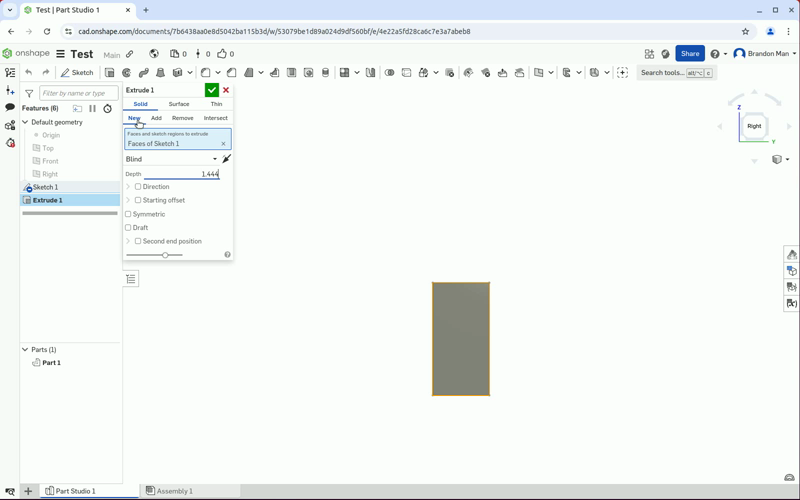
key(enter)
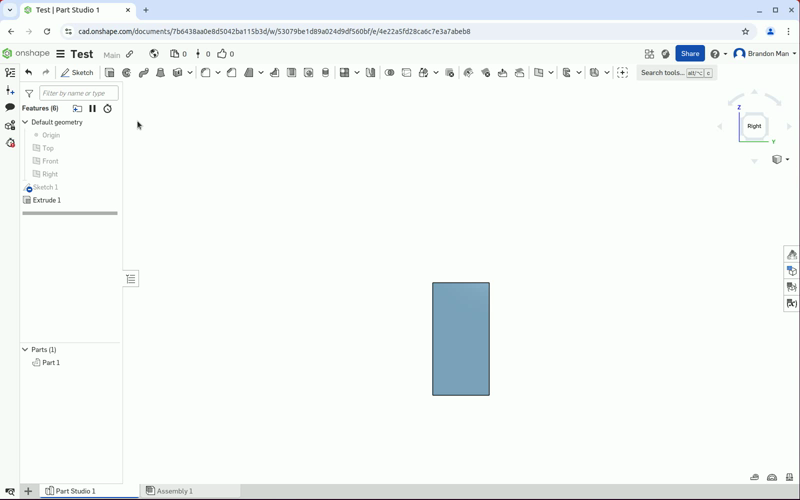
key(shift+h)
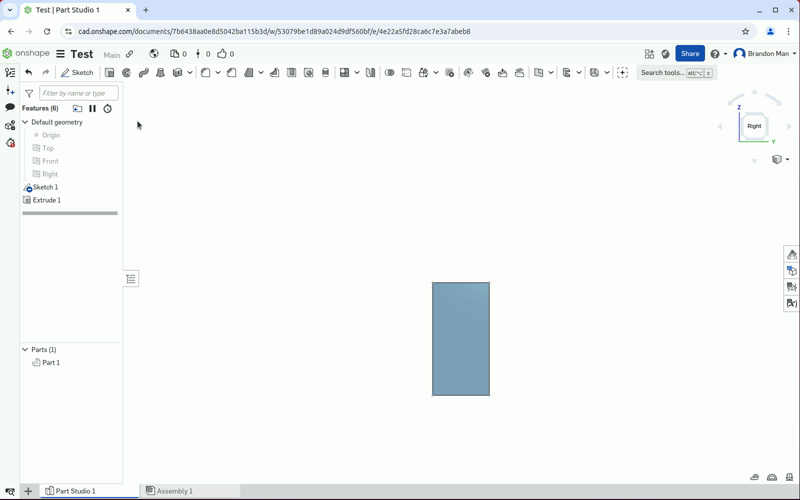
key(shift+h)
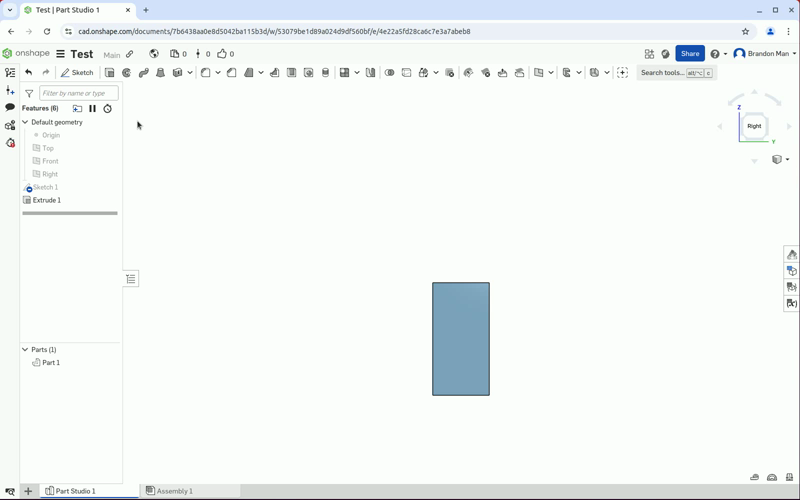
mouse_move(73, 189)
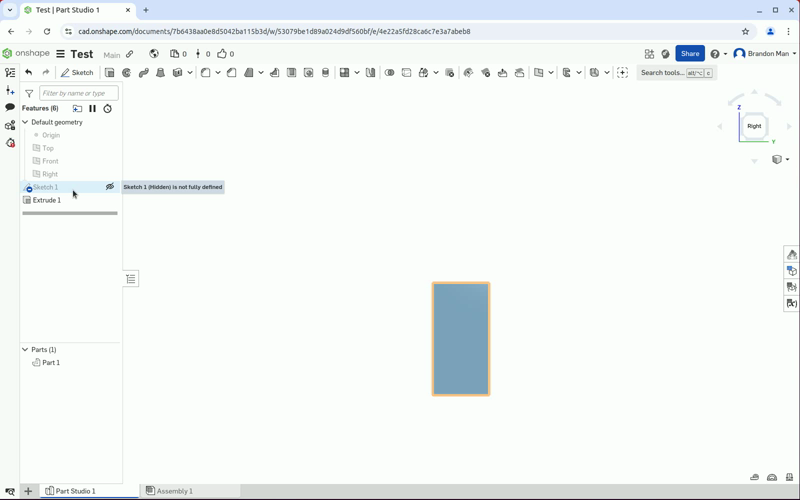
click(73, 189)
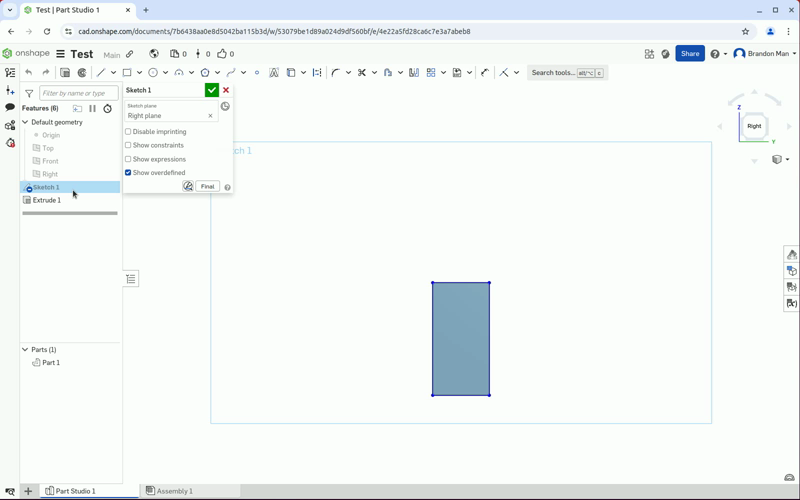
mouse_move(229, 92)
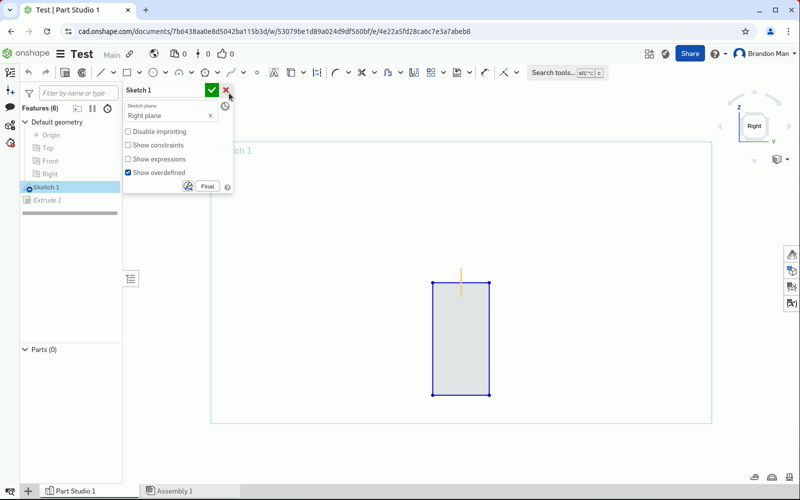
click(229, 92)
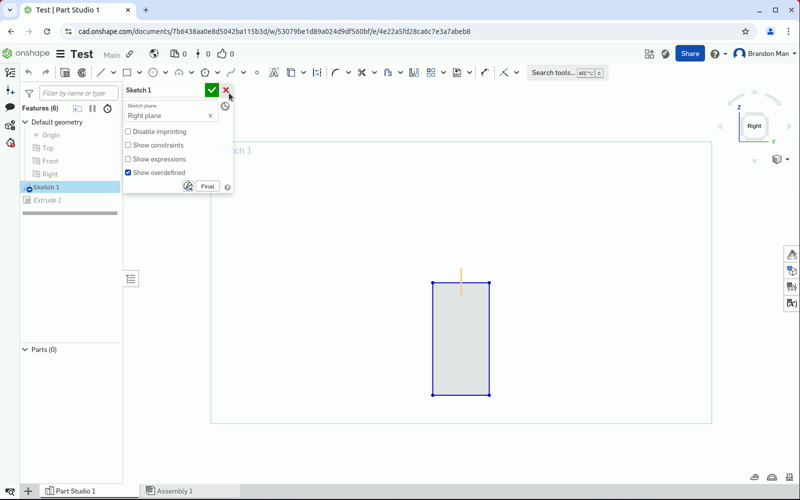
key(shift+s)
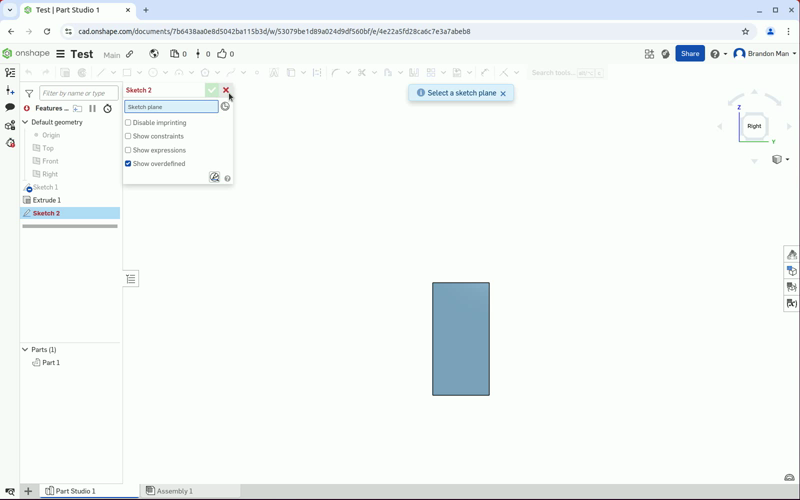
mouse_move(73, 176)
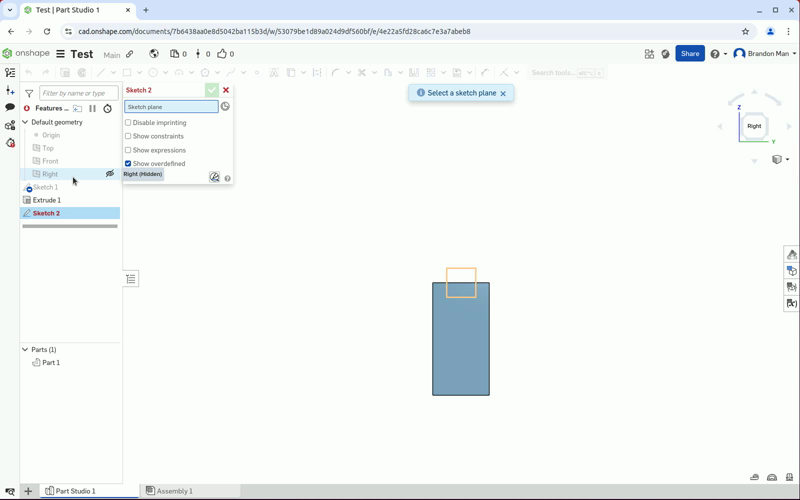
click(73, 176)
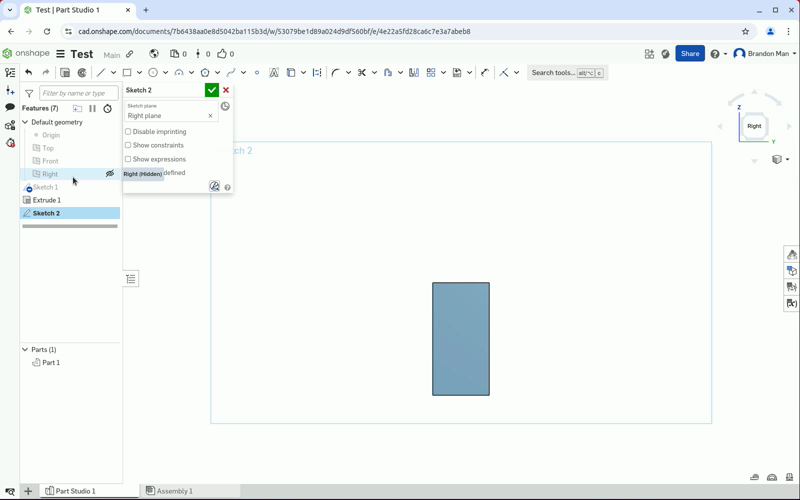
mouse_move(73, 352)
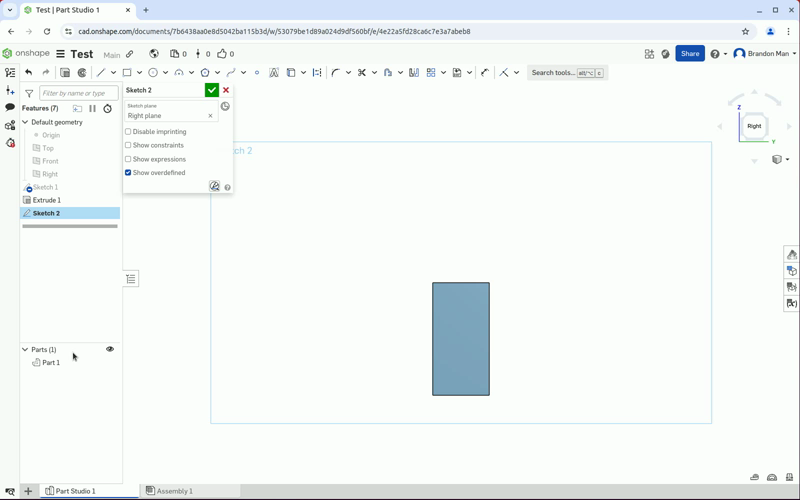
key(y)
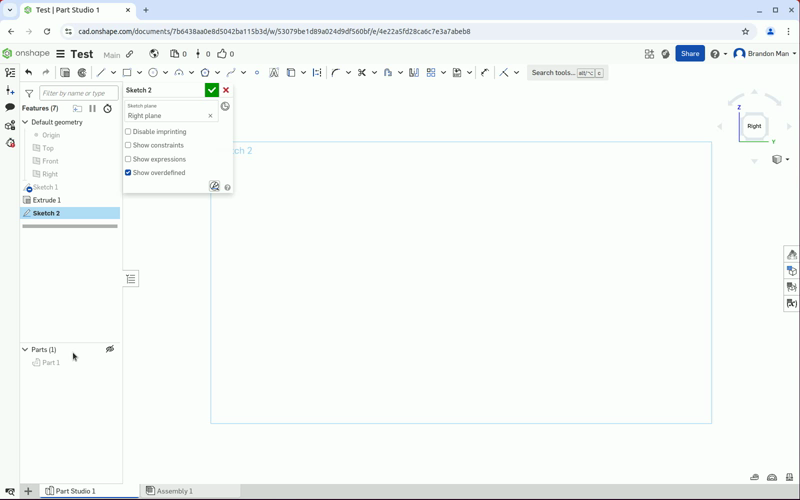
key(l)
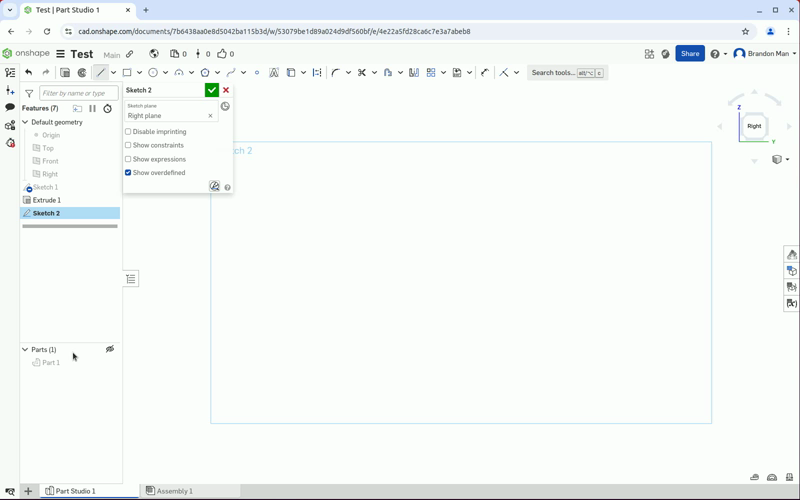
key_down(shift)
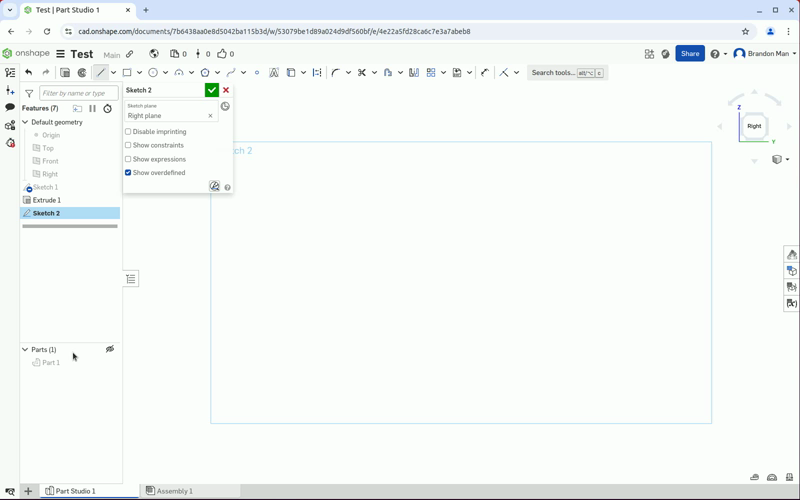
mouse_move(432, 282)
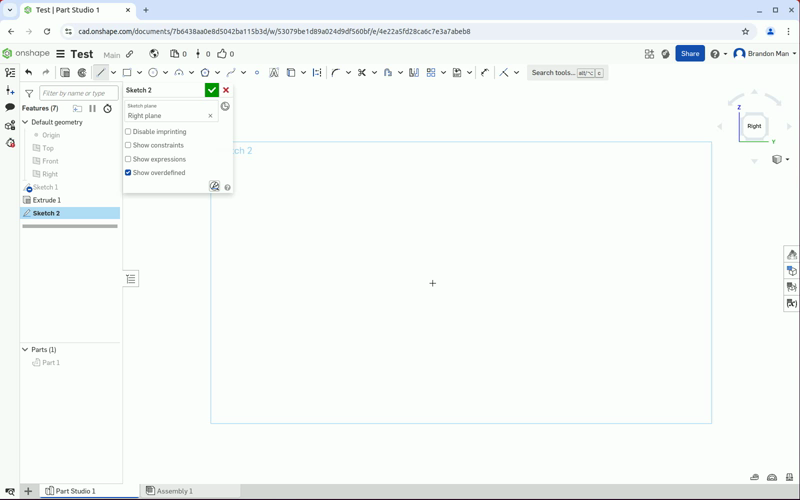
click(432, 282)
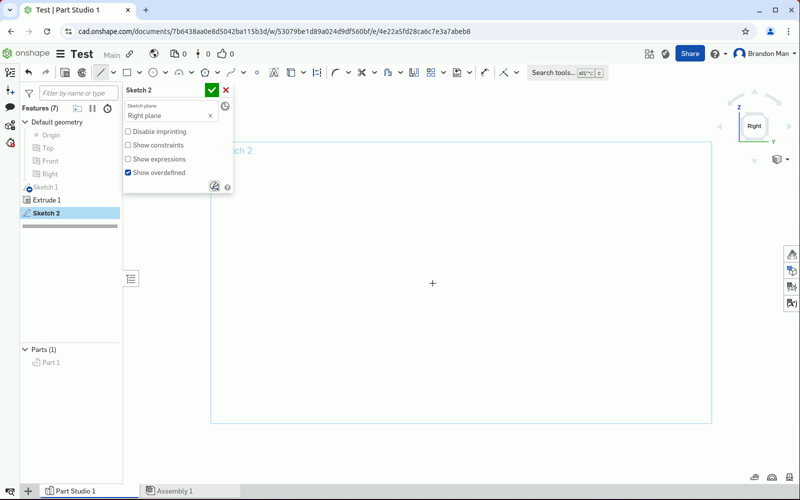
key_up(shift)
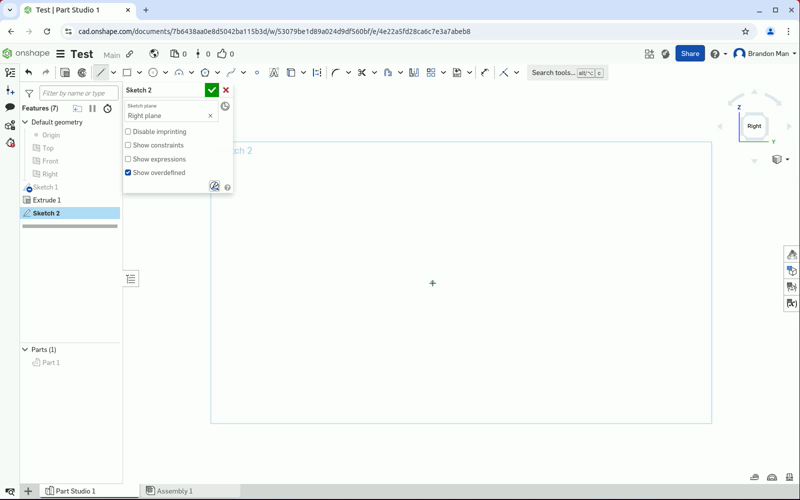
key_down(shift)
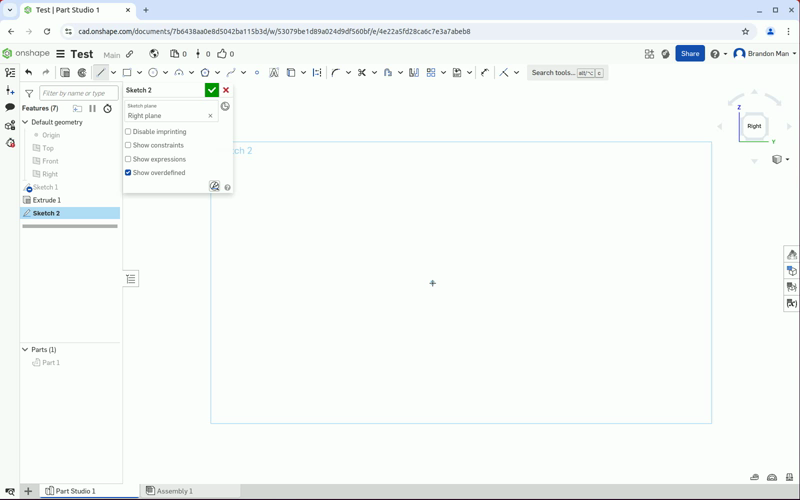
mouse_move(462, 282)
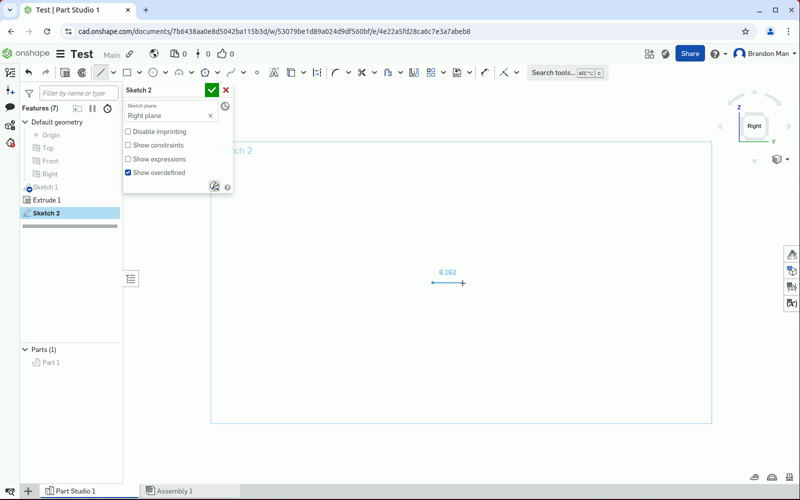
mouse_move(489, 282)
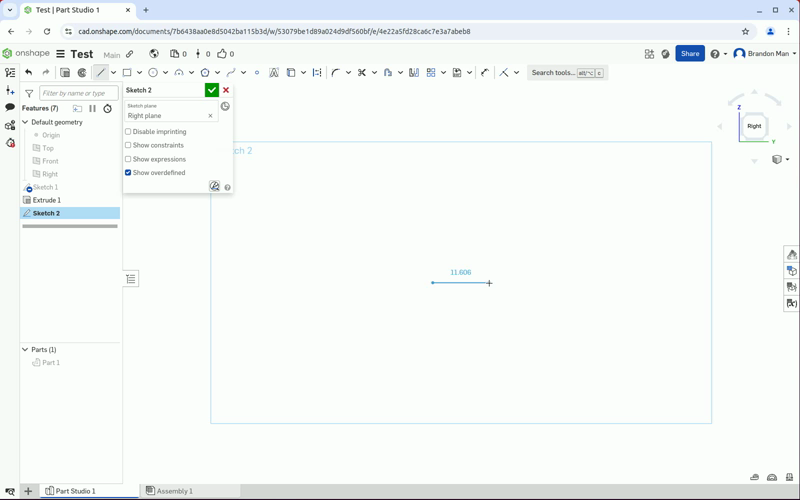
click(489, 282)
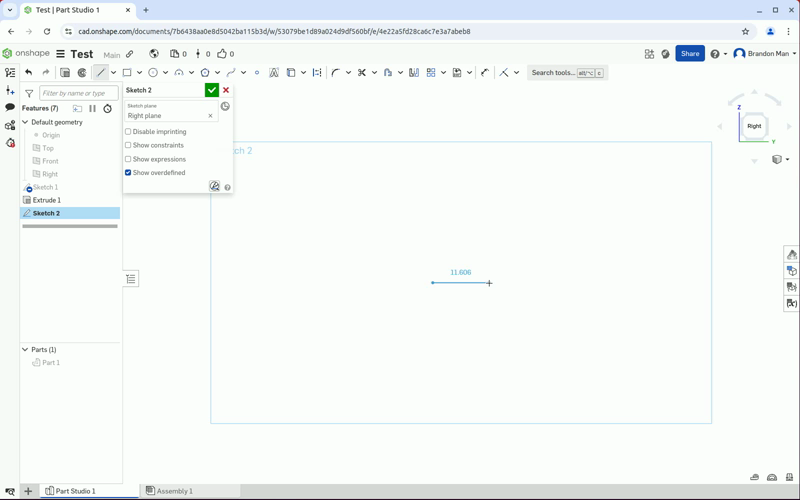
key_up(shift)
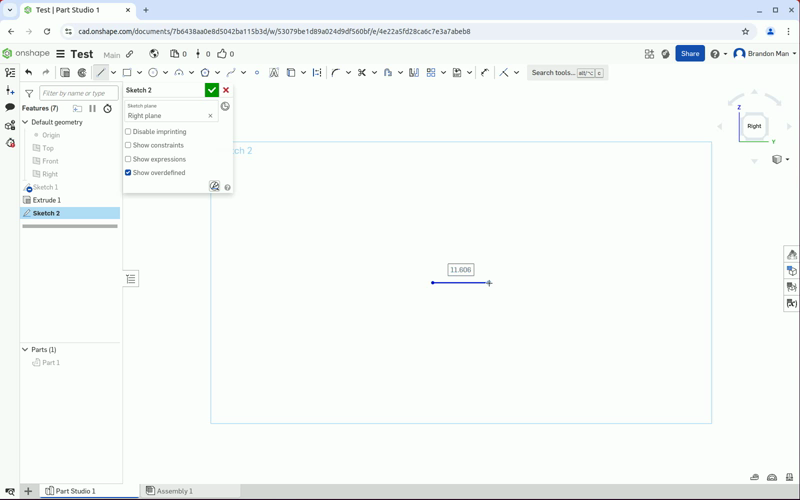
key(esc)
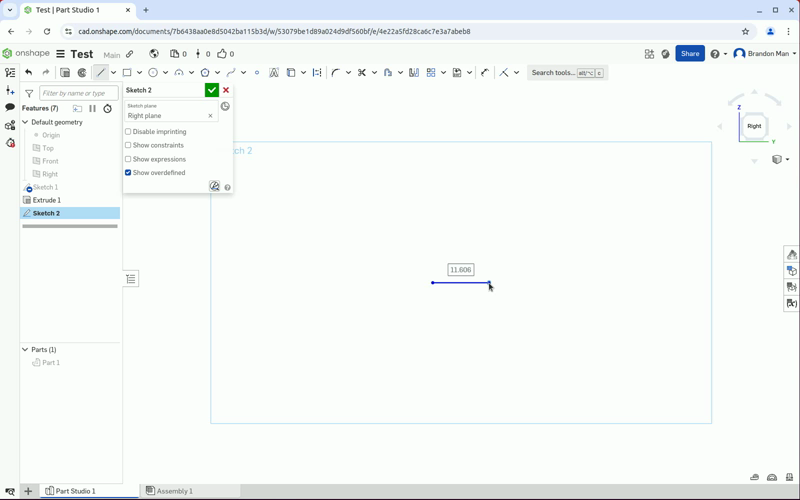
key(a)
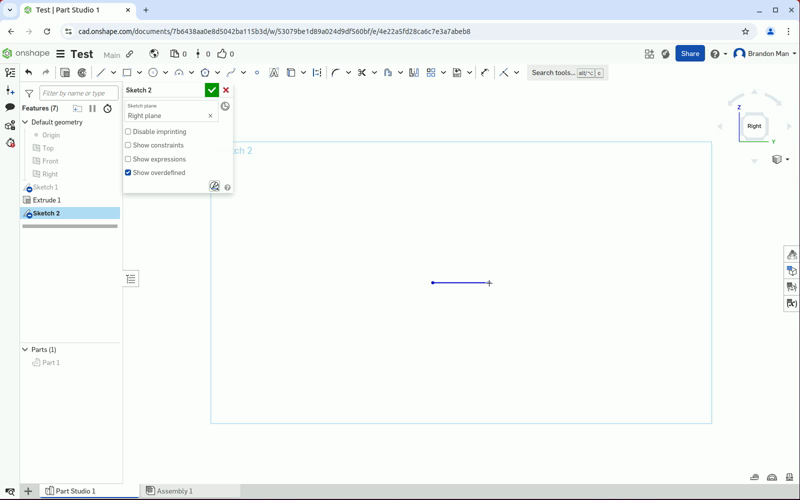
mouse_move(489, 282)
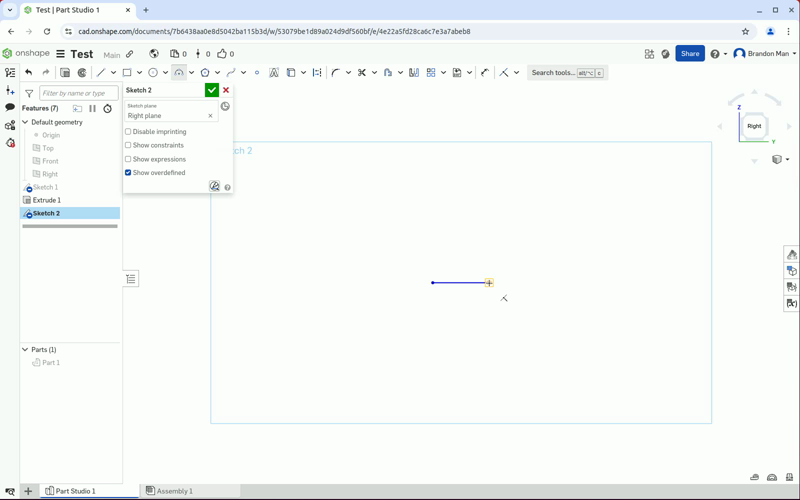
click(489, 282)
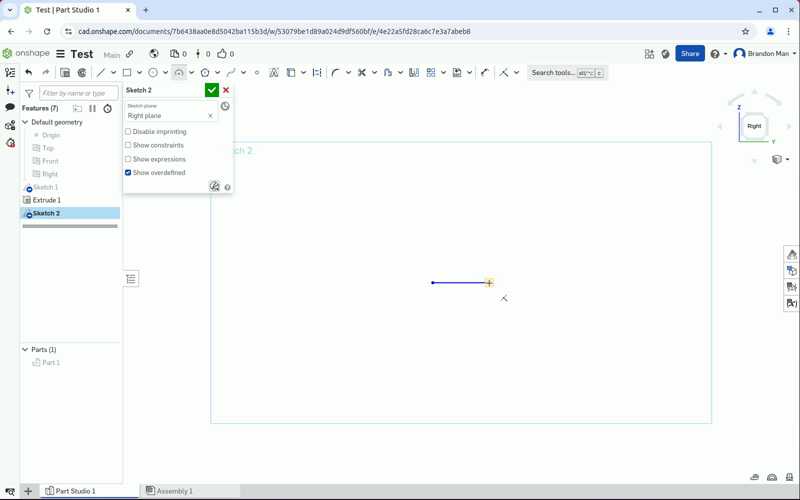
mouse_move(432, 282)
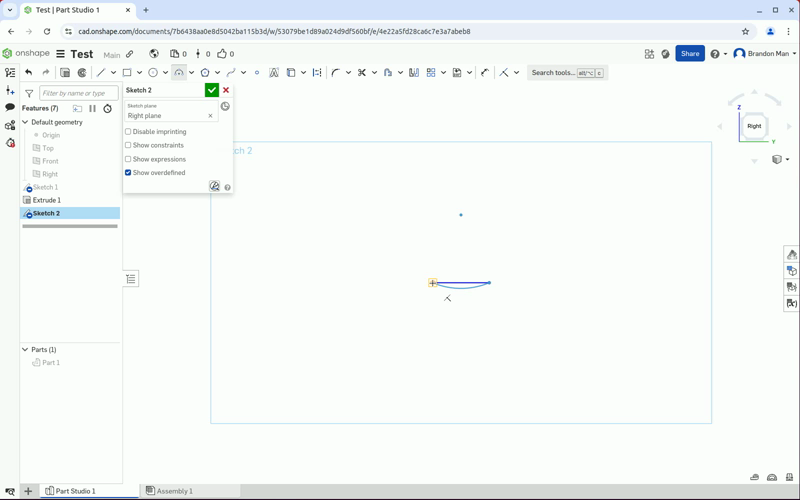
click(432, 282)
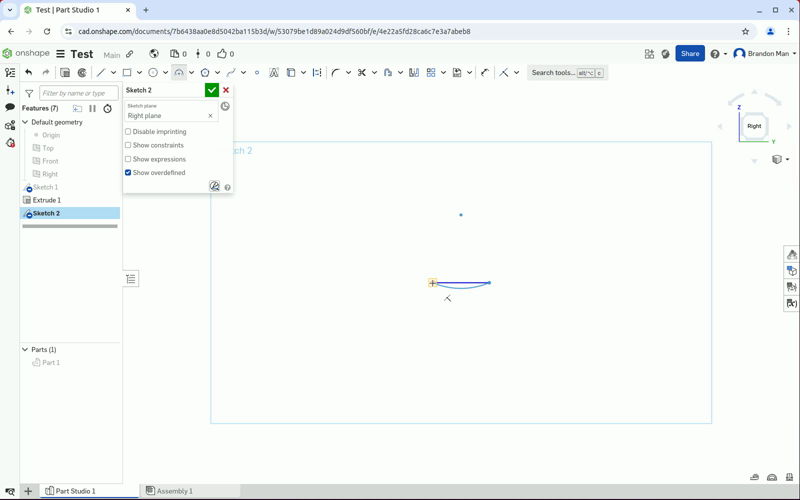
key_down(shift)
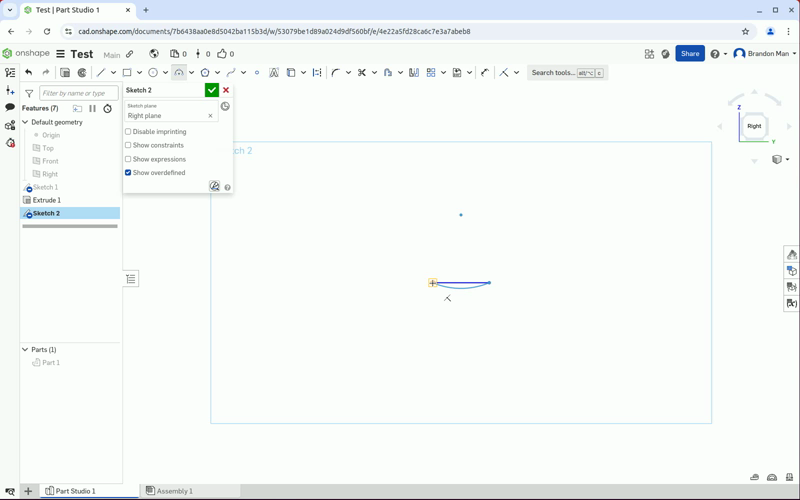
mouse_move(461, 254)
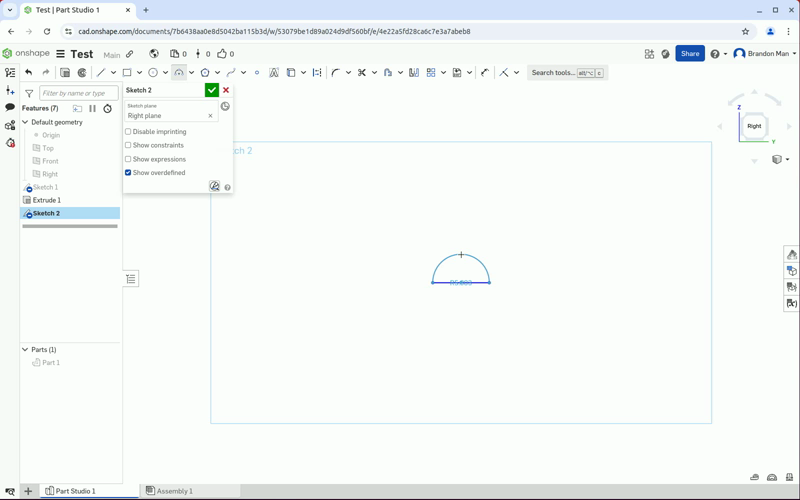
click(461, 254)
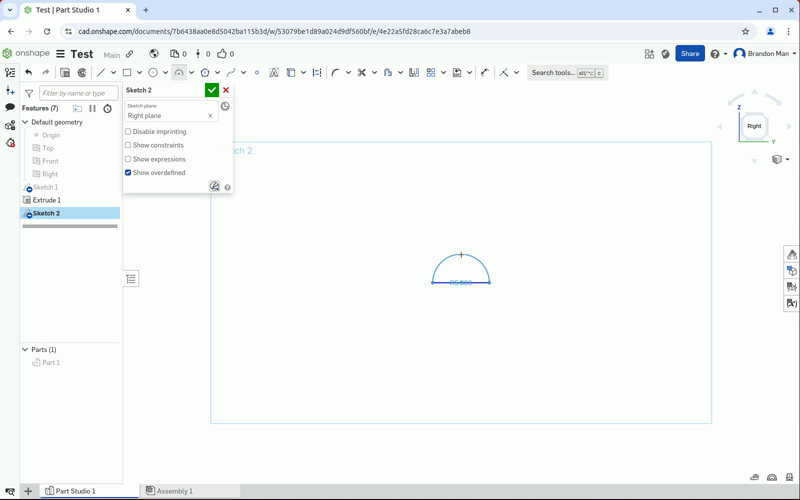
key_up(shift)
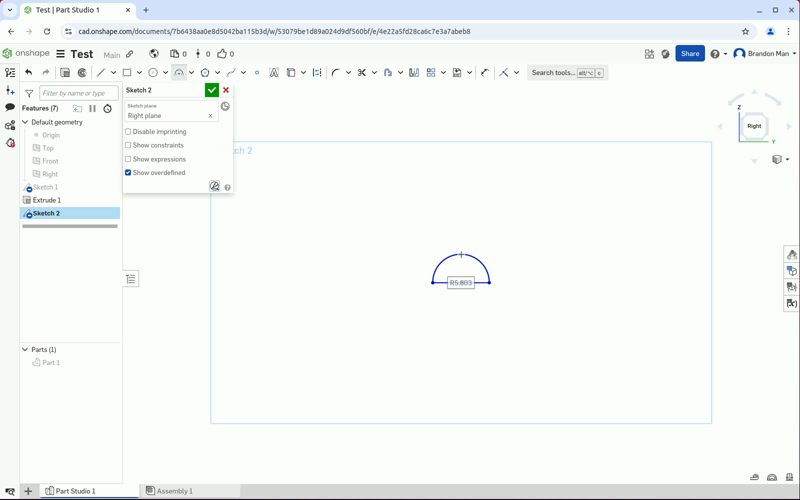
key(esc)
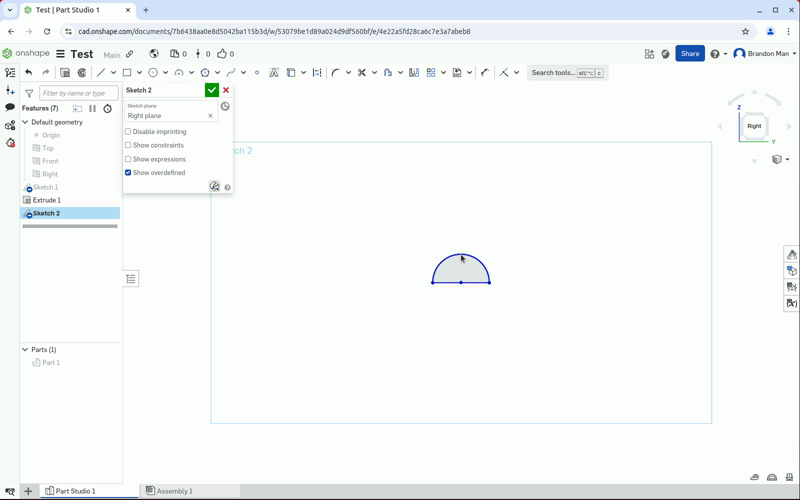
mouse_move(465, 260)
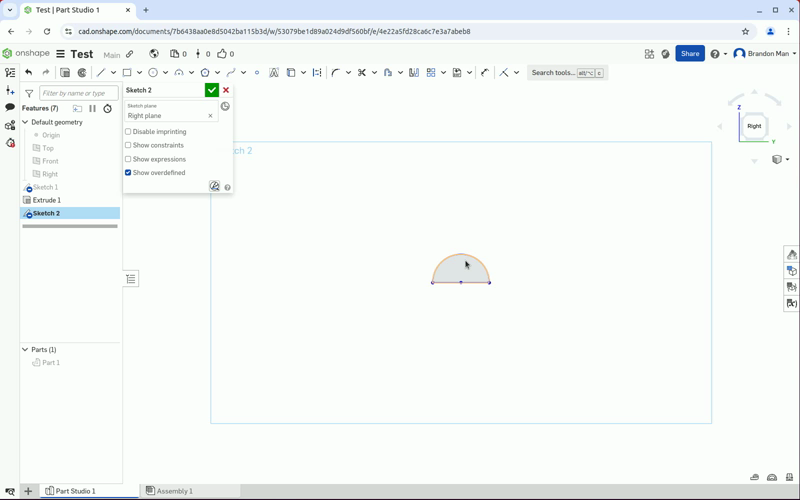
scroll(6)
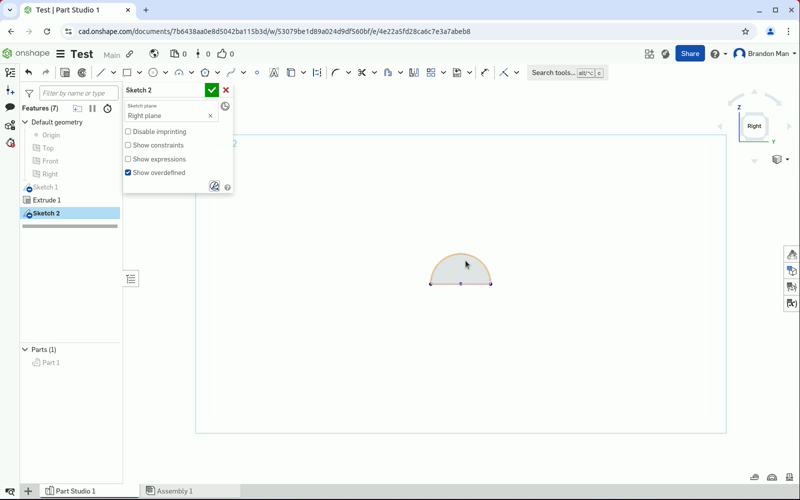
scroll(6)
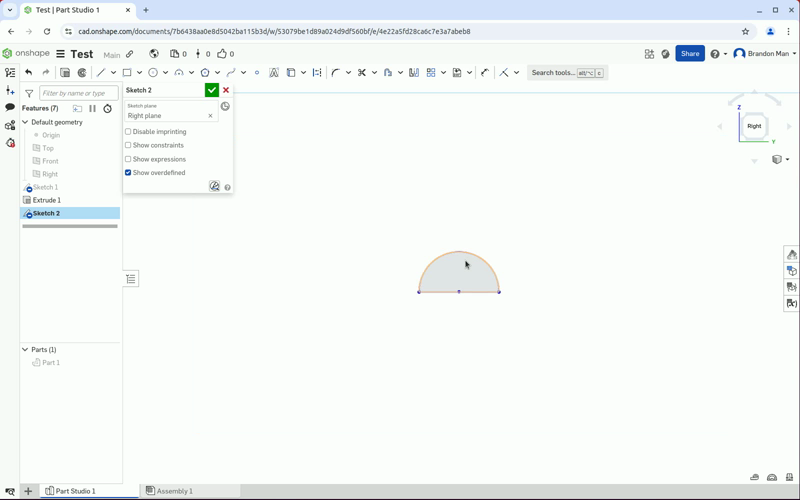
scroll(6)
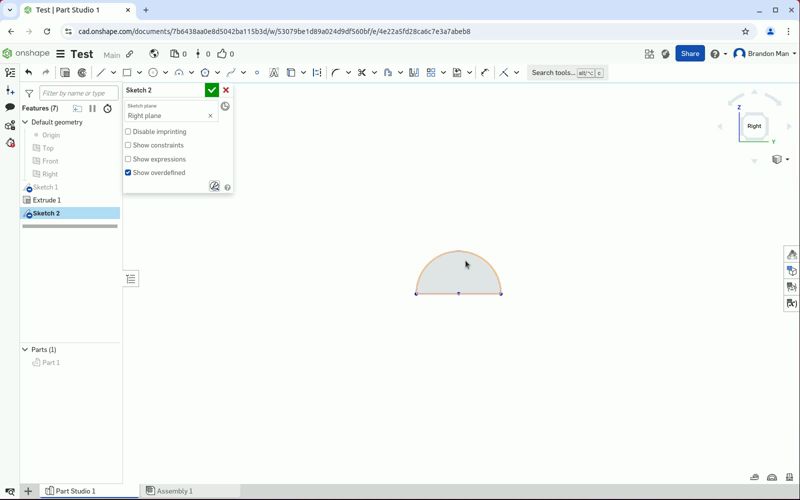
scroll(6)
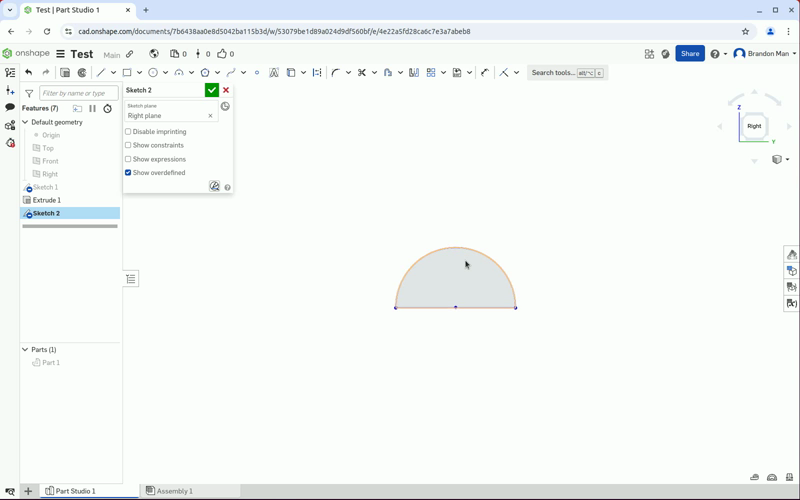
scroll(6)
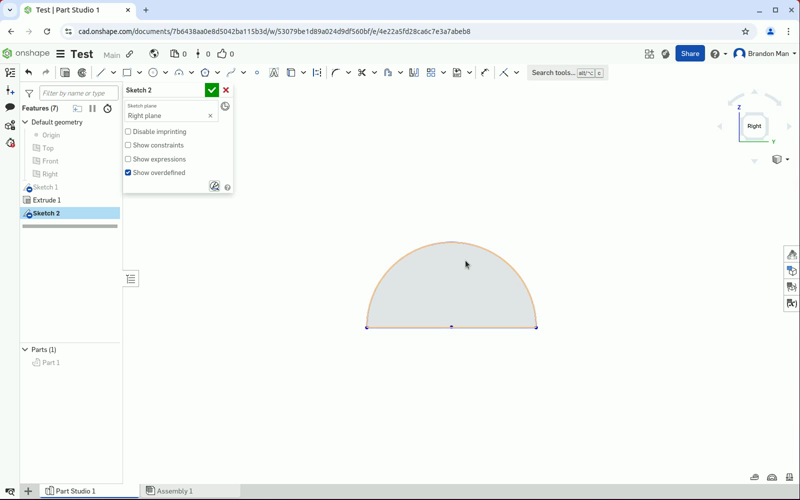
scroll(6)
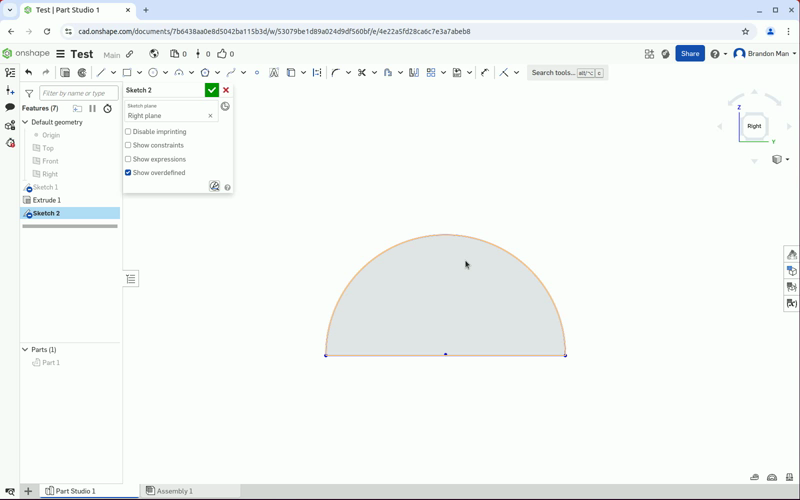
scroll(6)
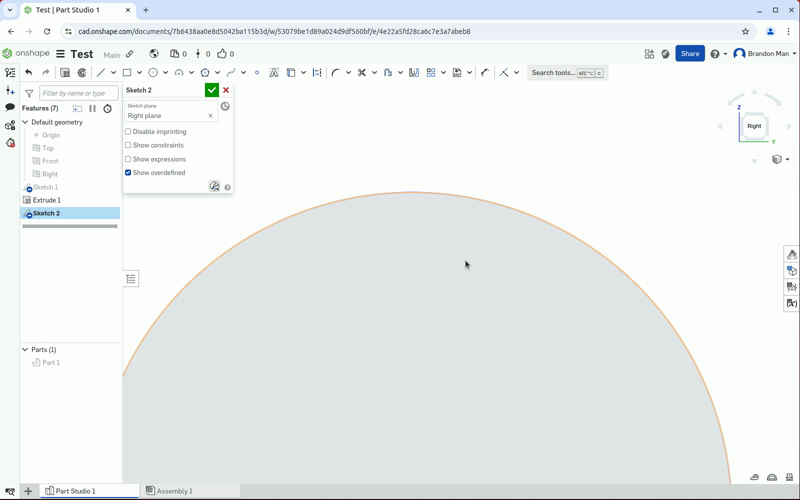
click(465, 260)
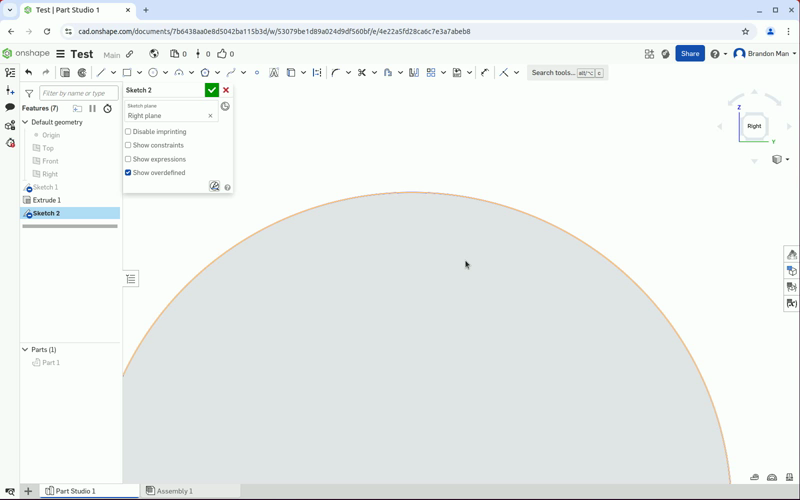
scroll(-6)
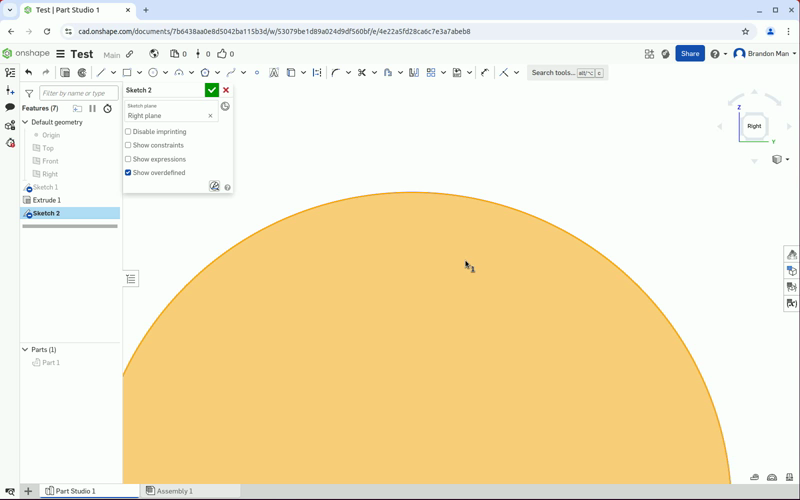
scroll(-6)
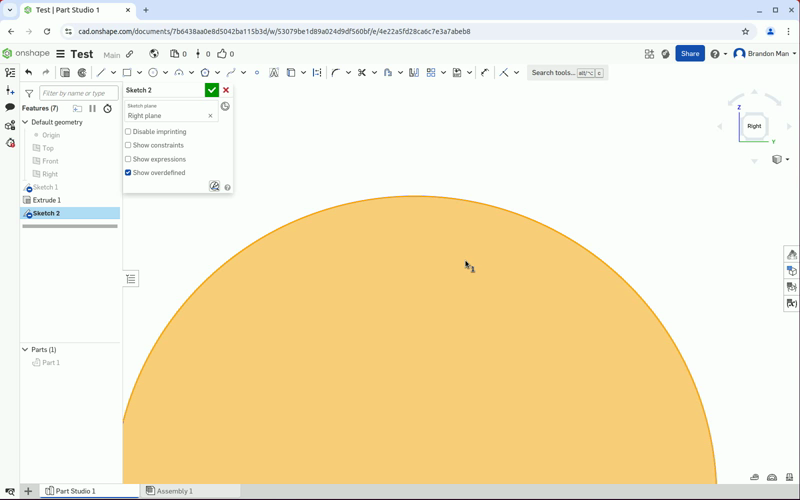
scroll(-6)
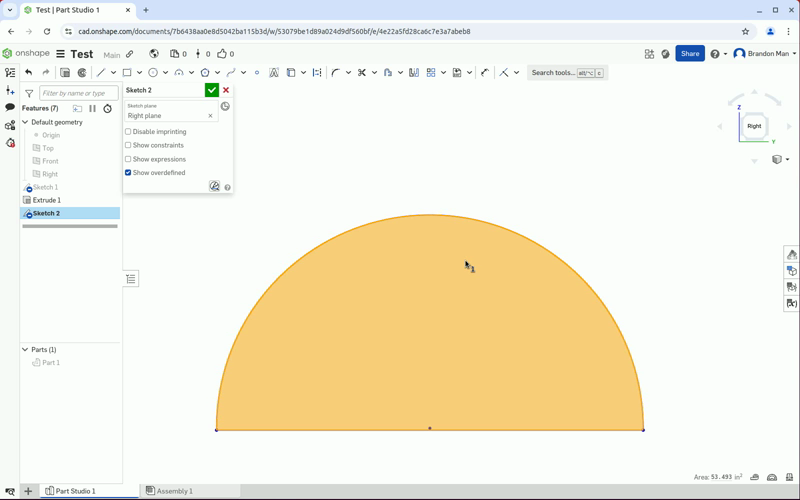
scroll(-6)
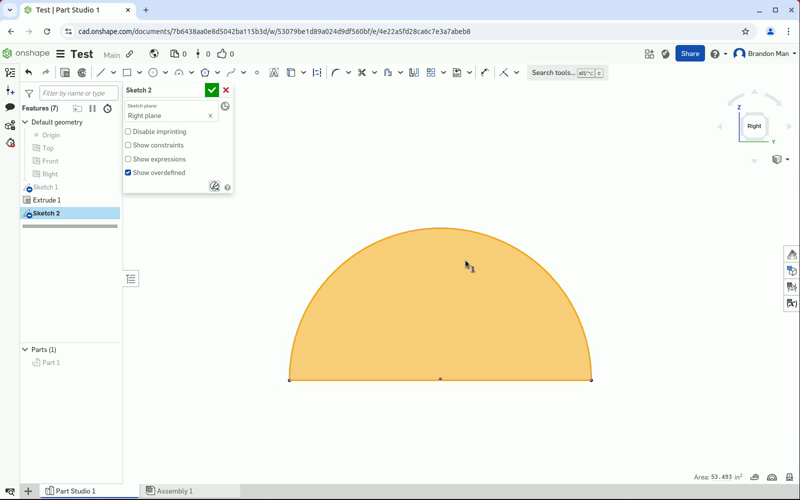
scroll(-6)
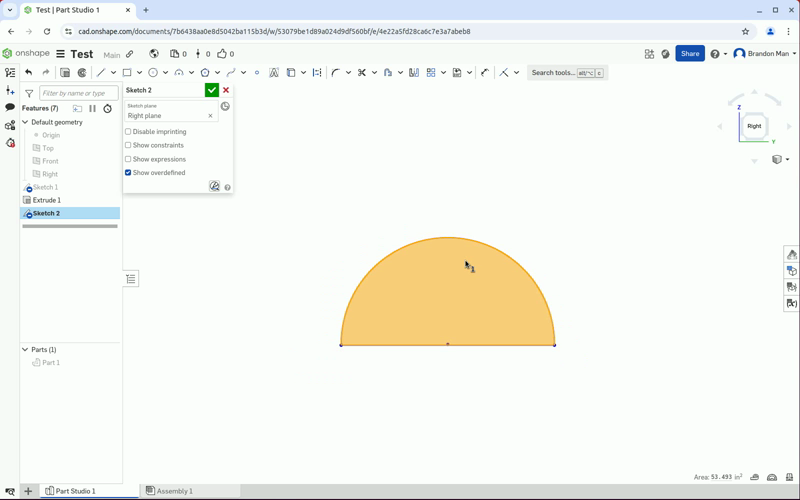
scroll(-6)
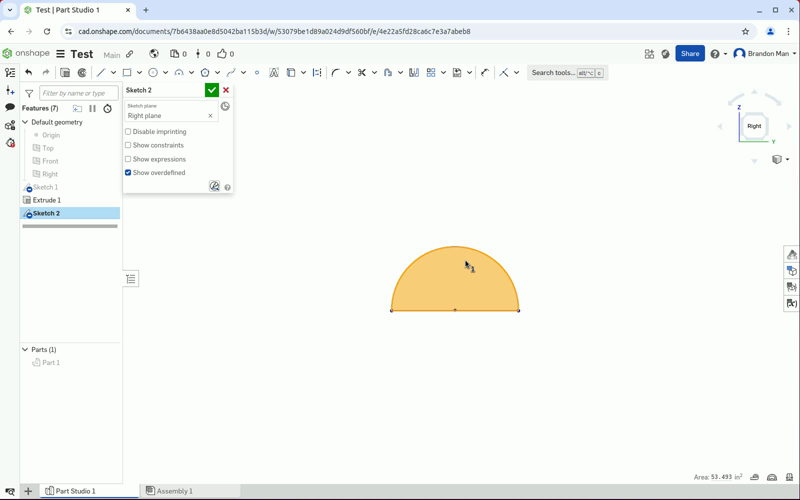
scroll(-6)
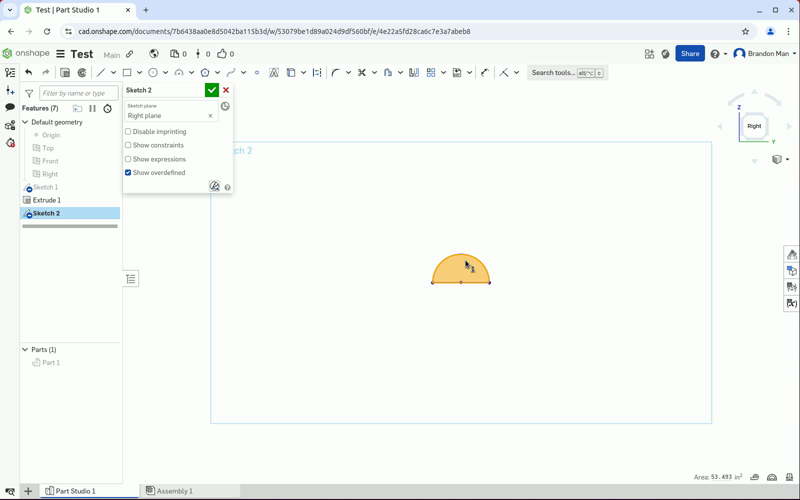
mouse_move(73, 352)
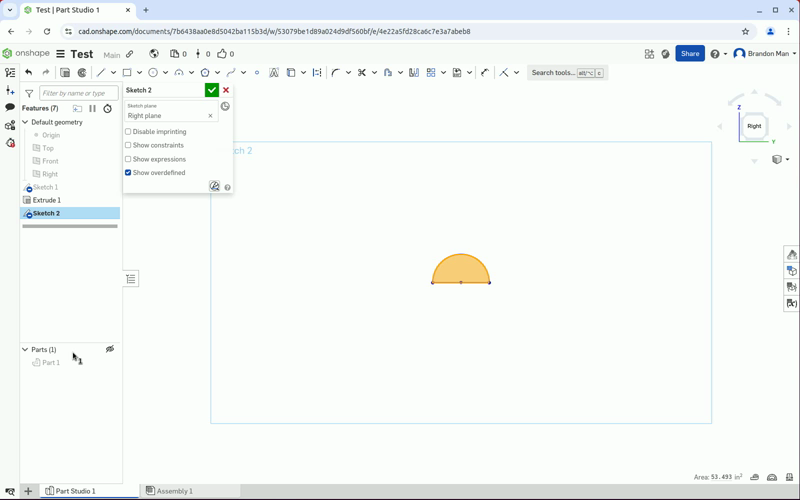
key(shift+y)
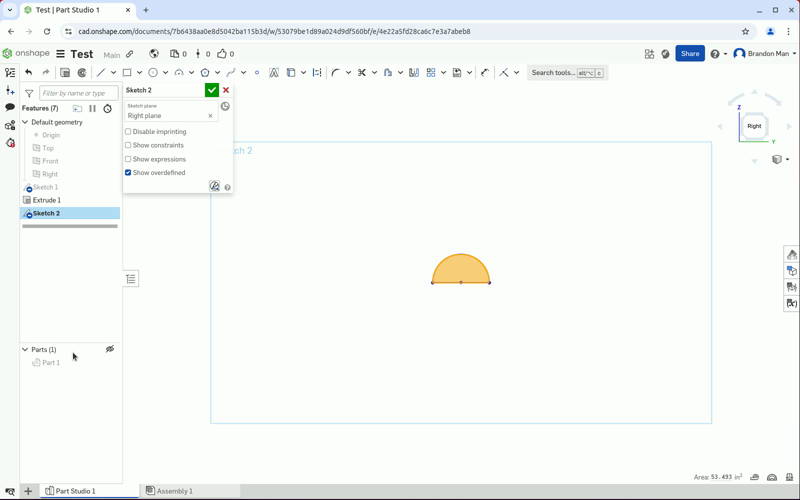
key(shift+e)
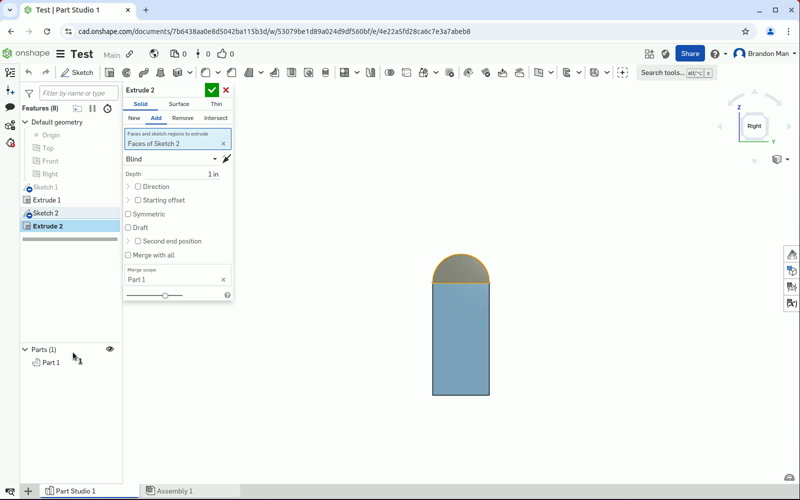
mouse_move(143, 106)
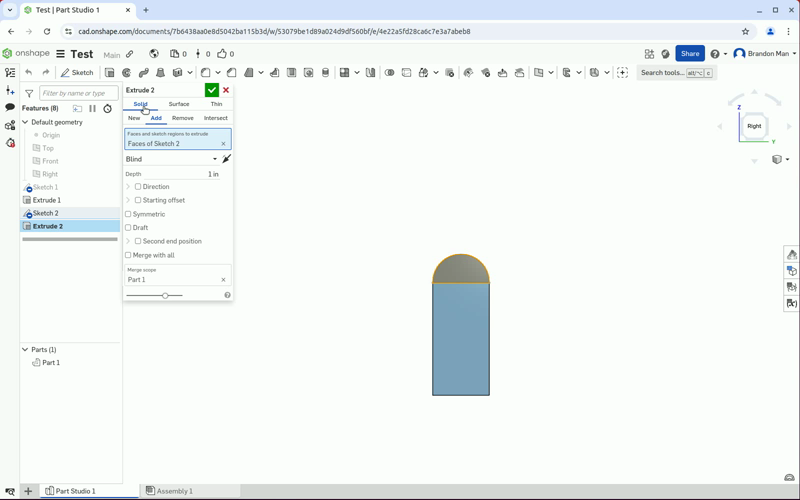
click(143, 106)
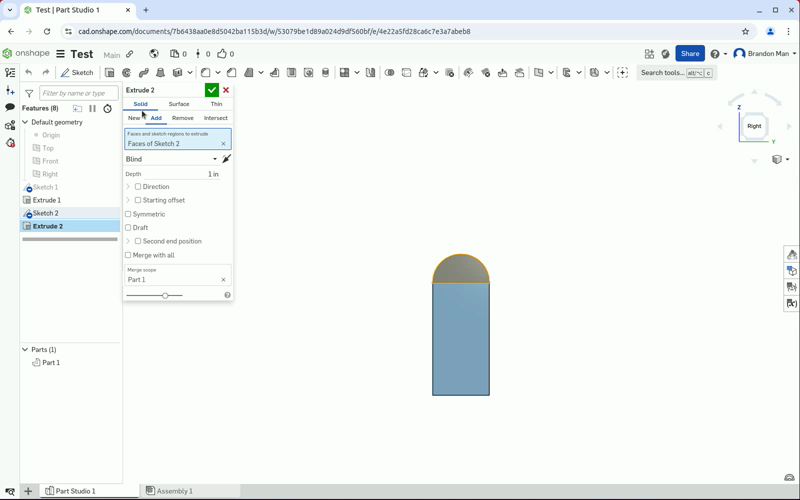
mouse_move(137, 120)
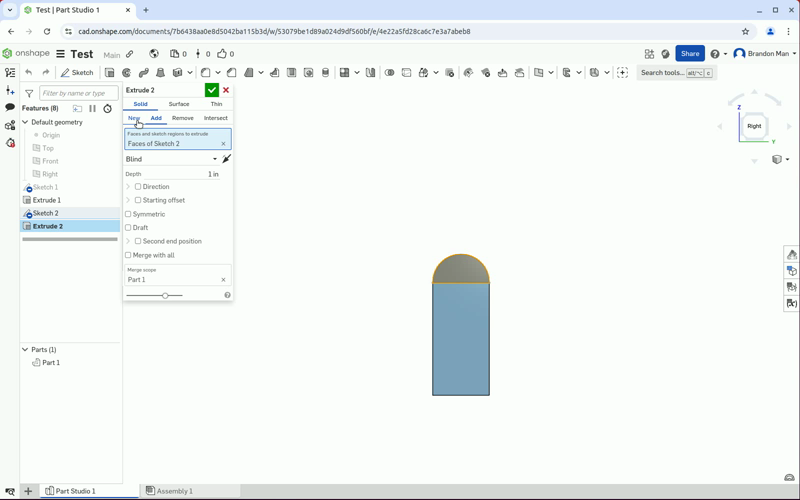
click(137, 120)
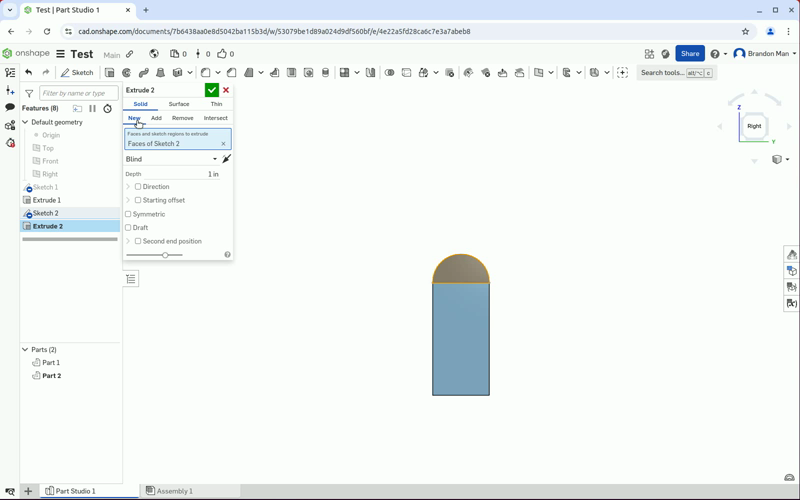
key(tab, 4)
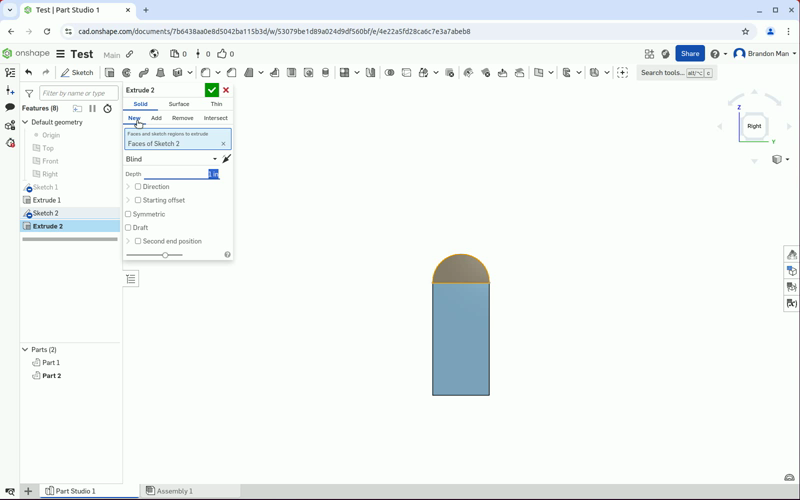
text(1.444)
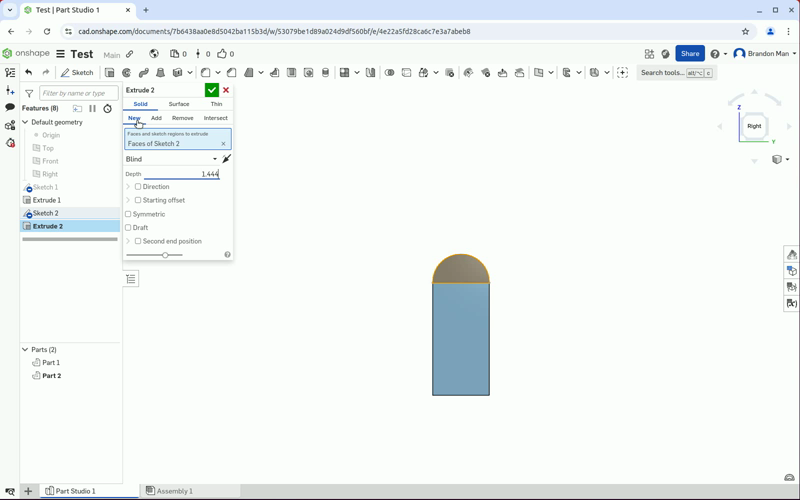
key(enter)
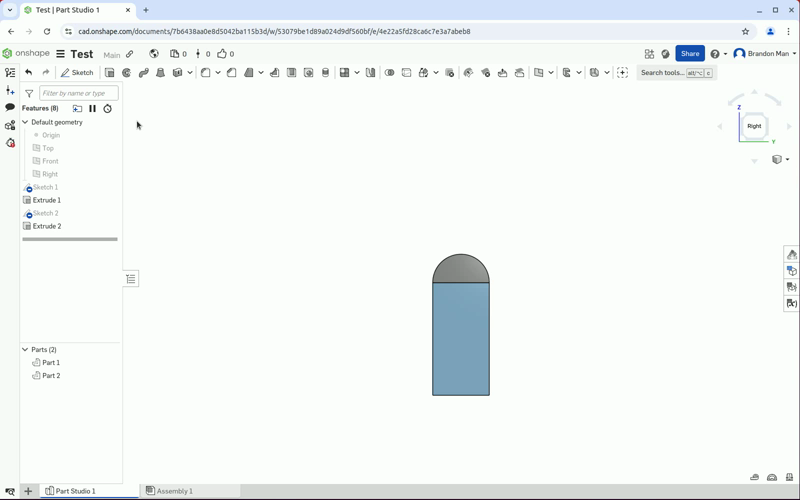
key(shift+h)
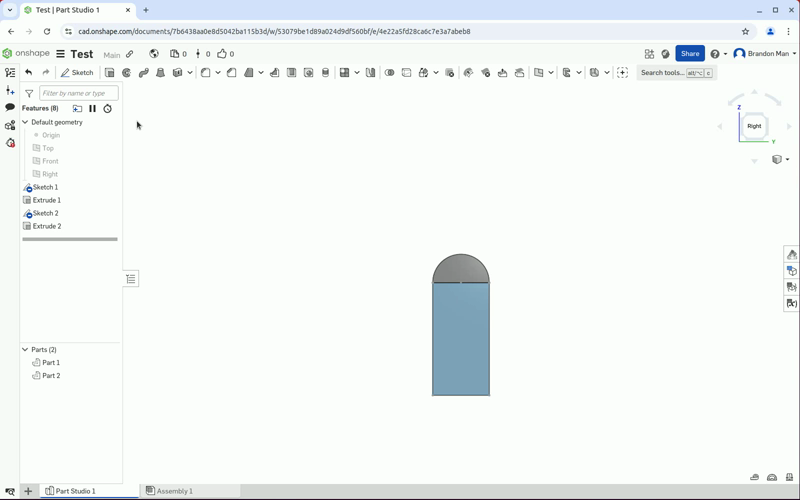
key(shift+h)
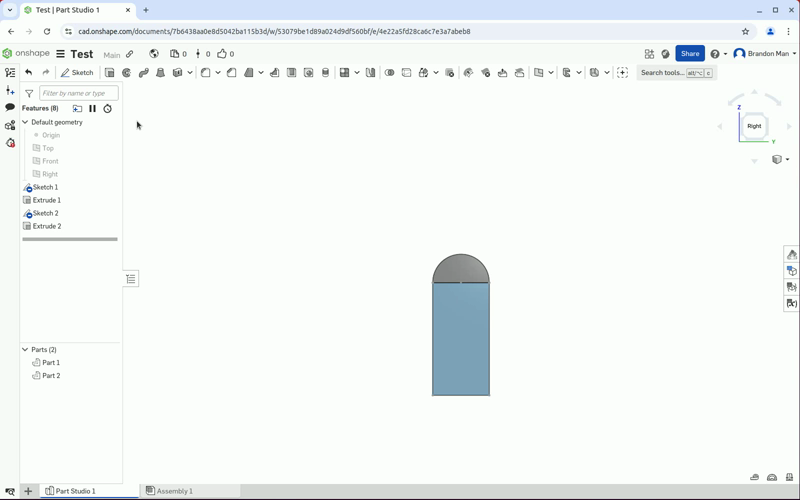
key(shift+7)
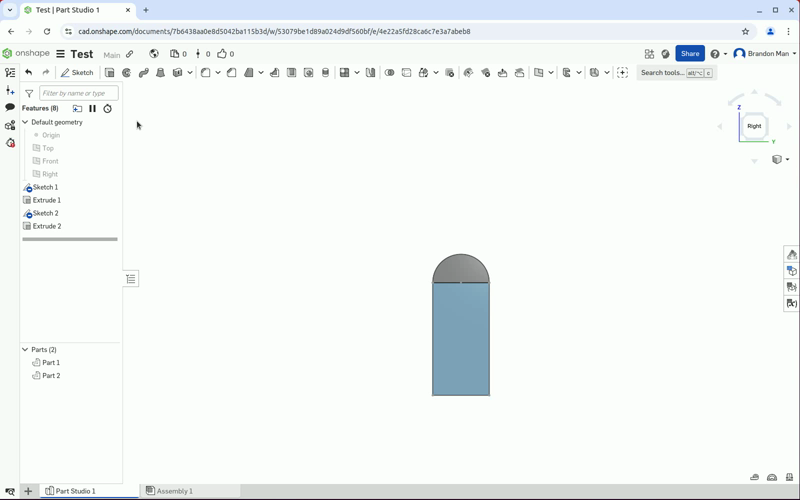
key(right, 2)
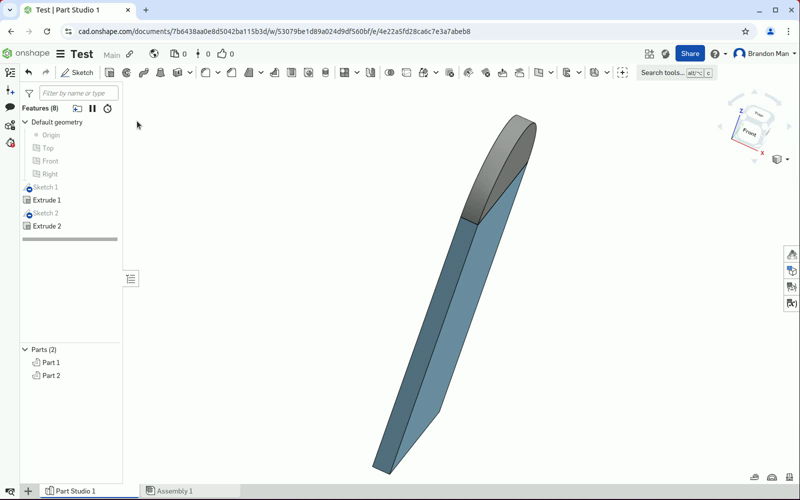
key(down, 2)
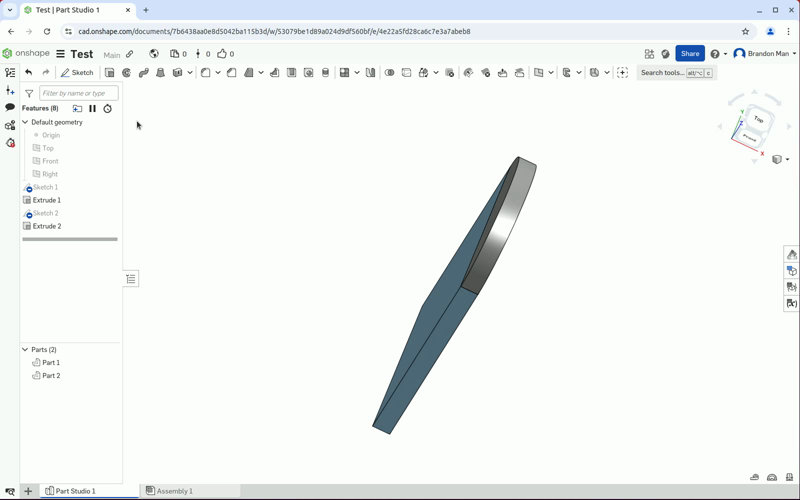
key(up, 2)
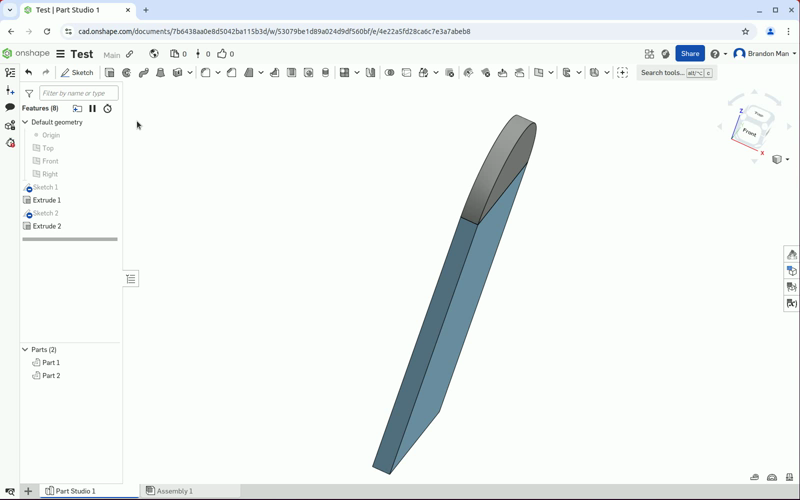
key(left, 2)
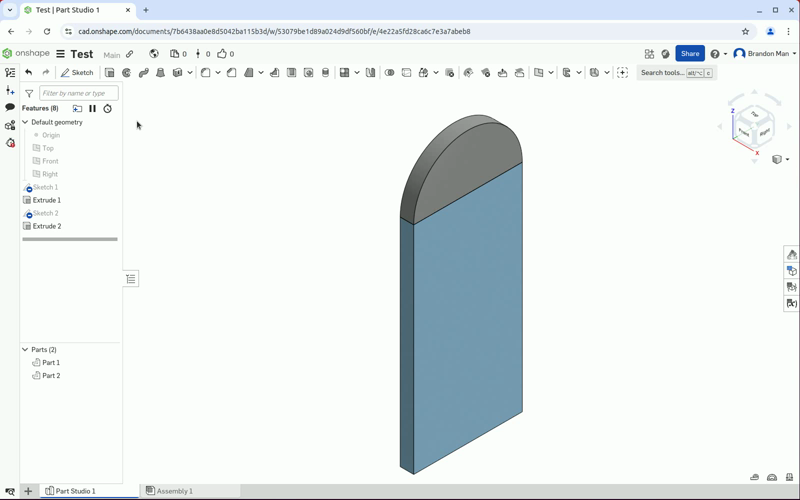
mouse_move(73, 189)
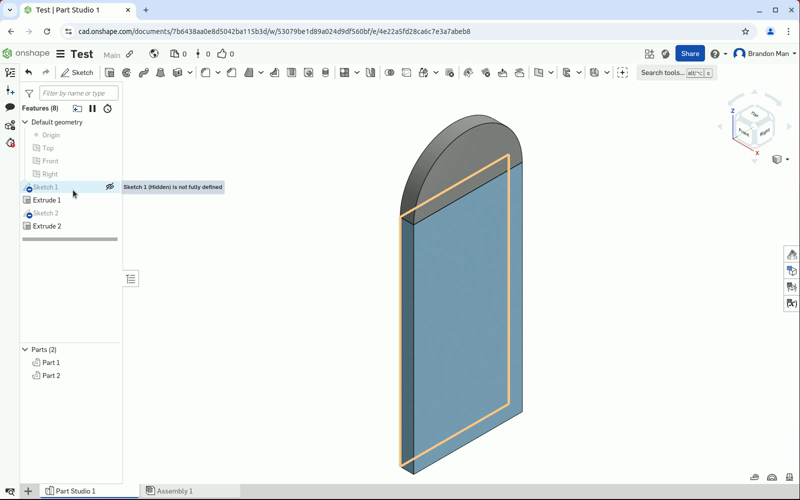
click(73, 189)